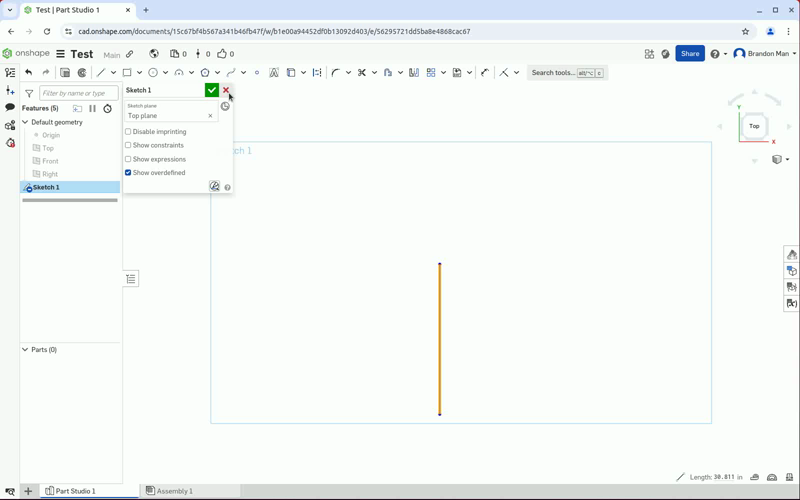
key(shift+h)
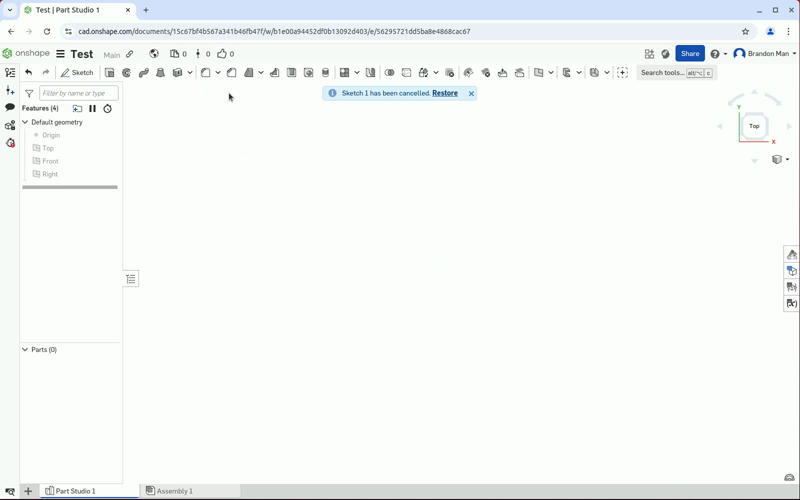
mouse_move(73, 352)
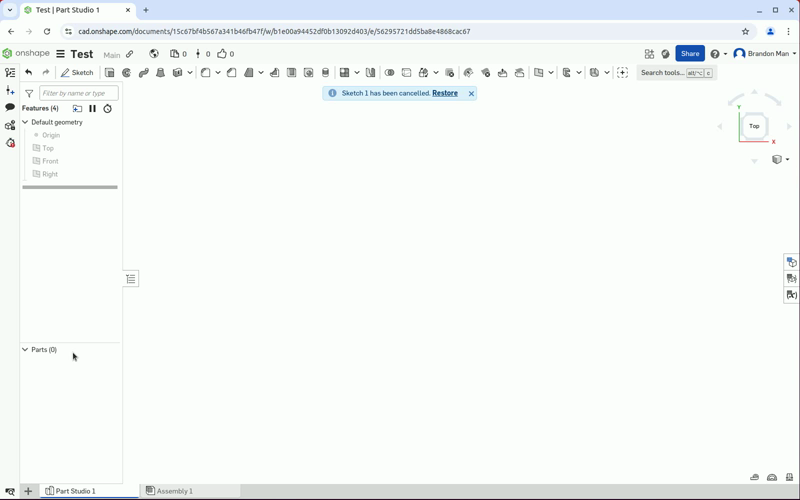
key(y)
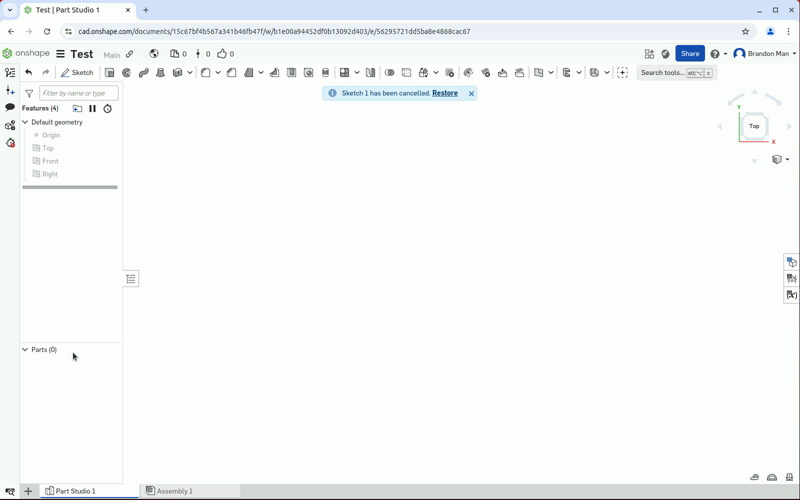
key(shift+p)
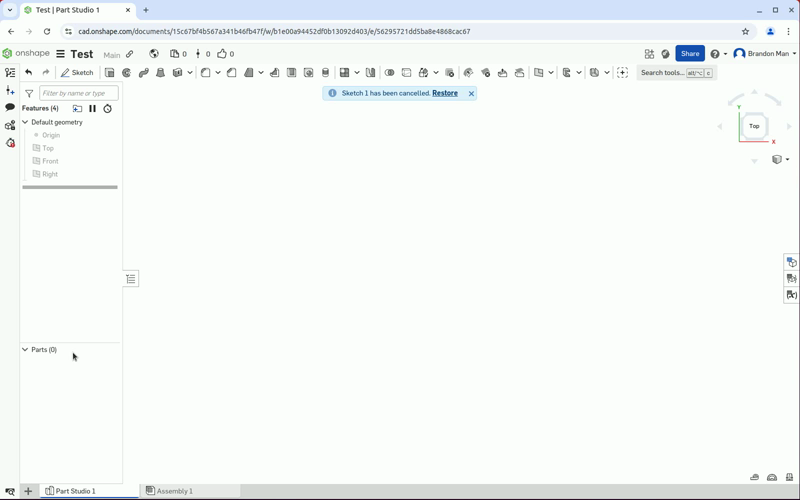
key(space)
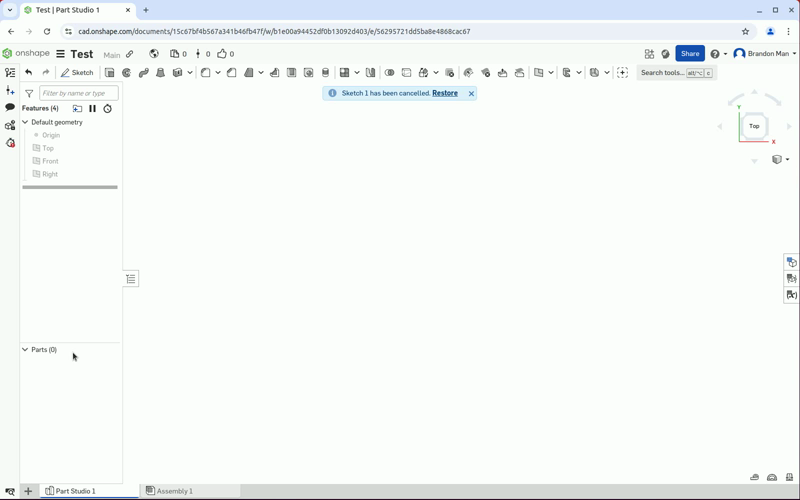
key_down(shift)
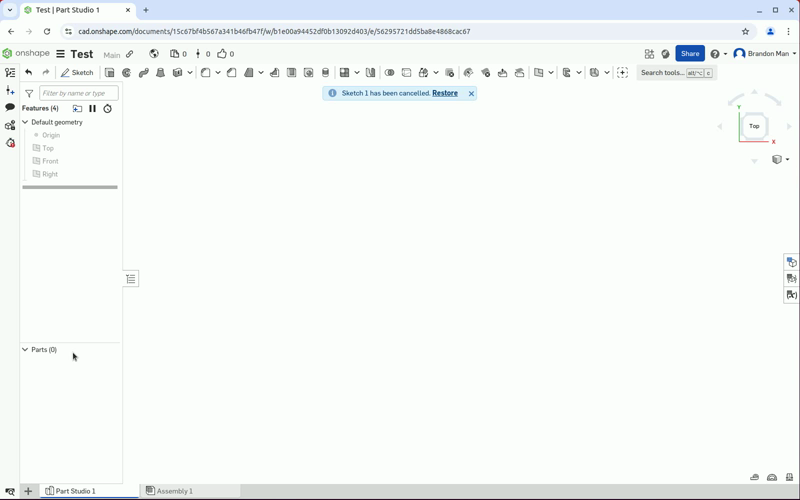
key(up)
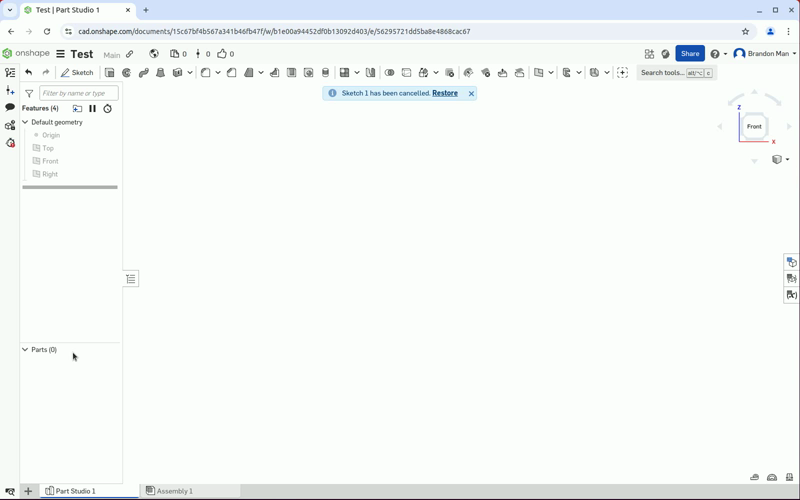
key_up(shift)
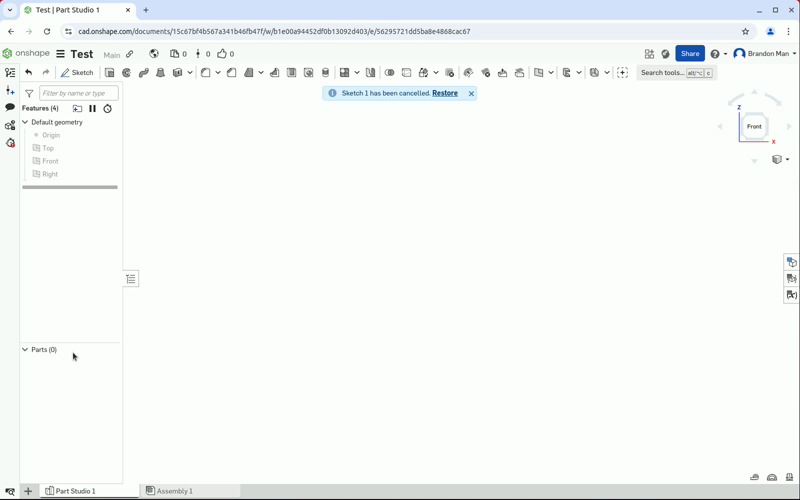
mouse_move(73, 352)
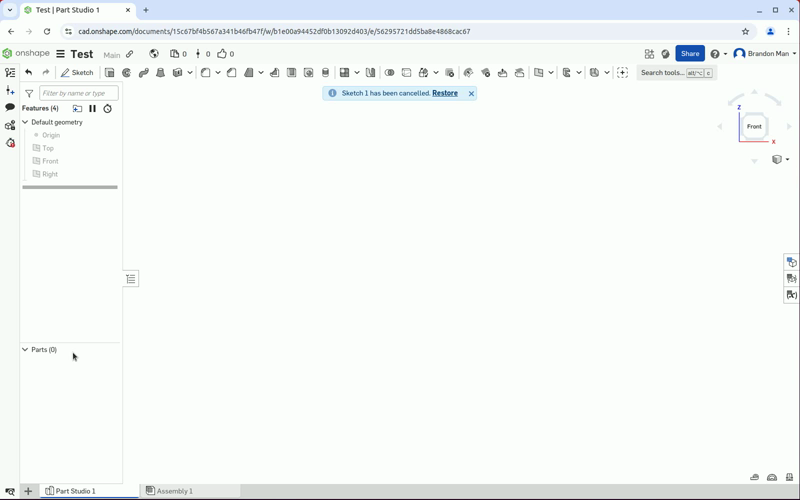
key(shift+y)
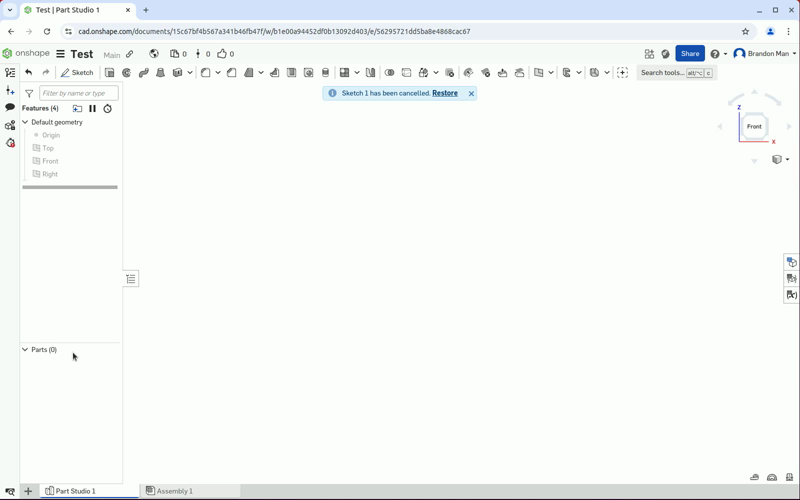
key(shift+s)
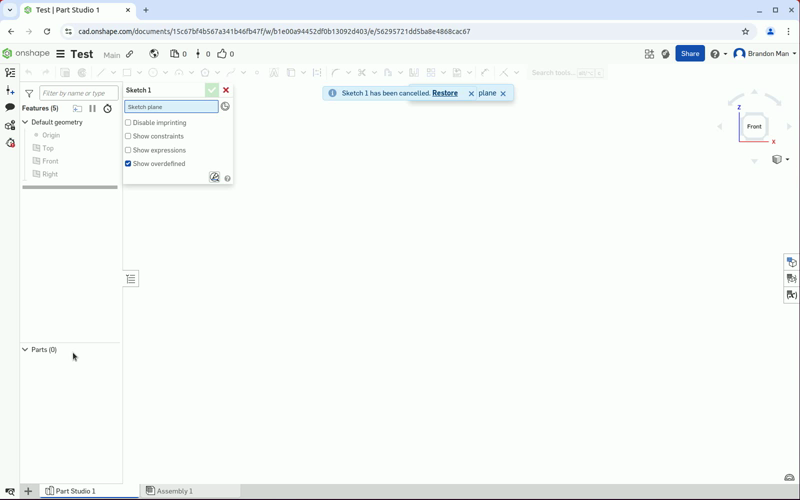
mouse_move(73, 163)
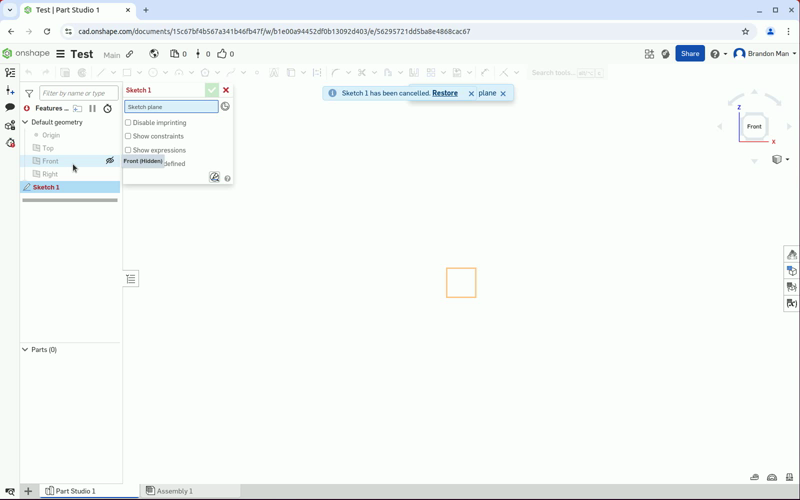
click(73, 163)
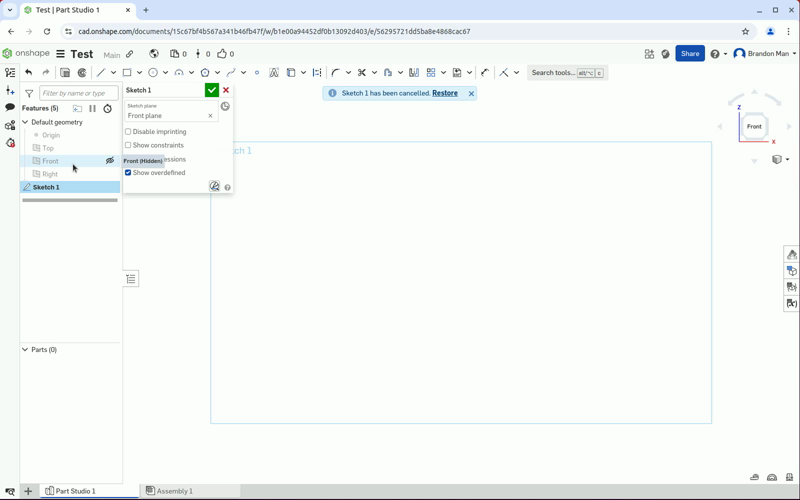
mouse_move(73, 352)
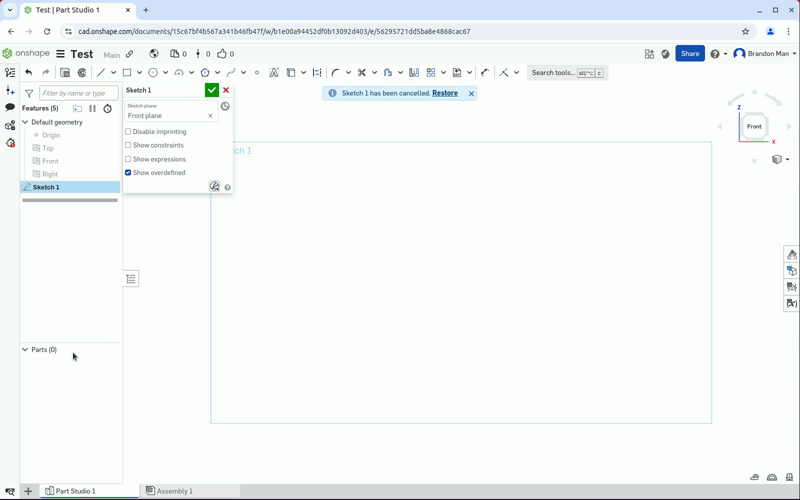
key(y)
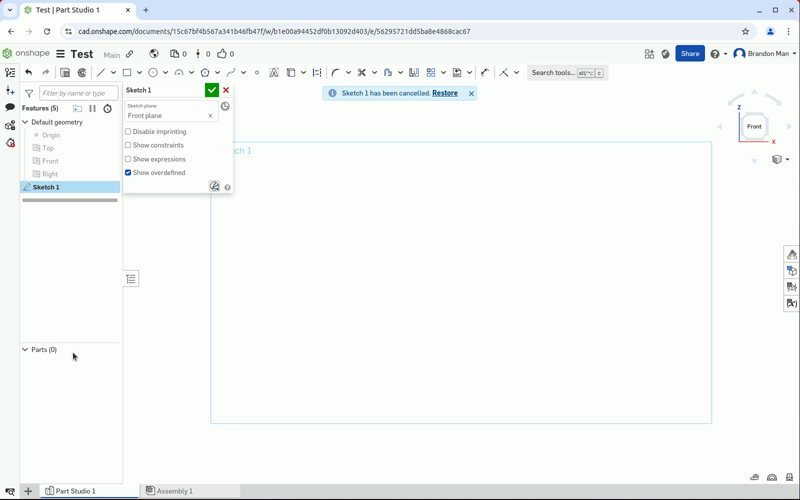
key(c)
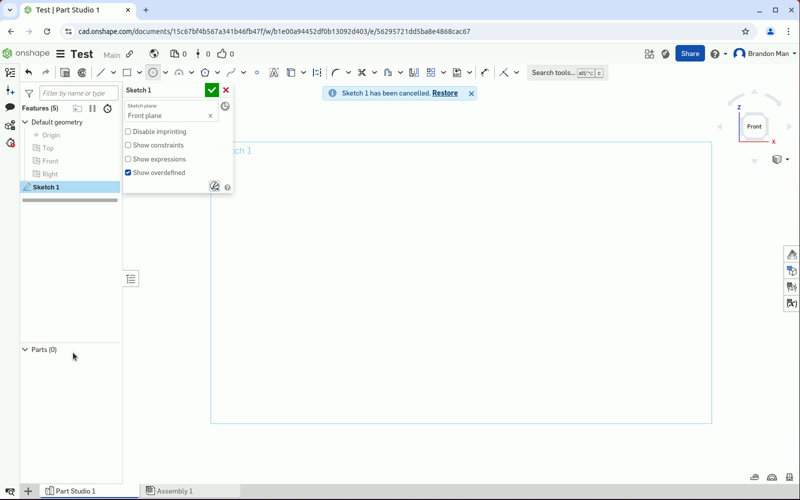
key_down(shift)
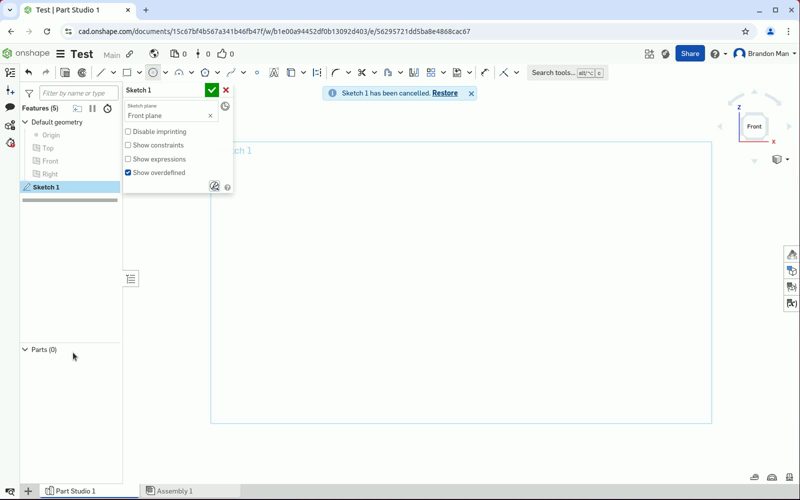
mouse_move(461, 282)
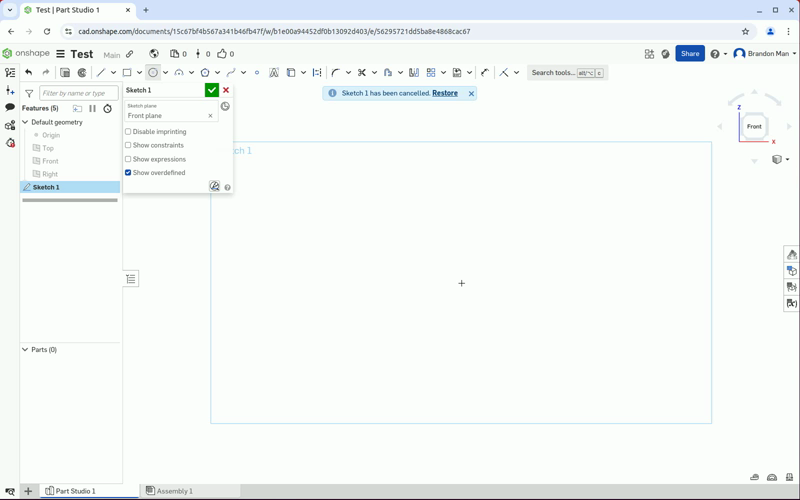
click(461, 282)
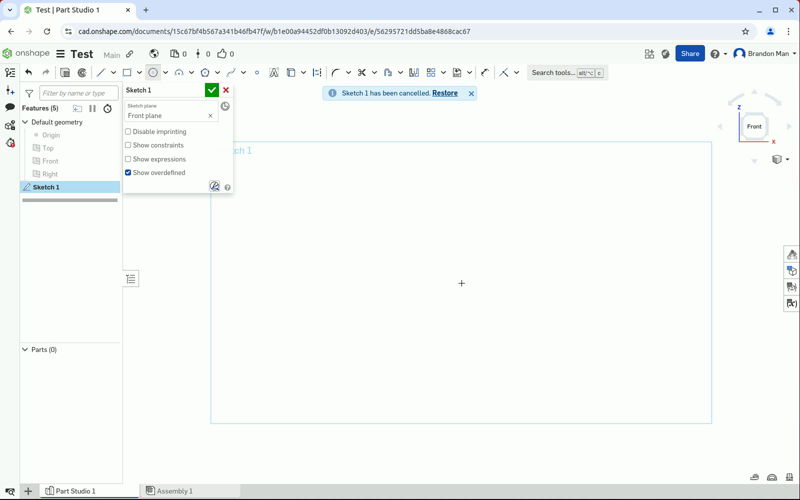
key_up(shift)
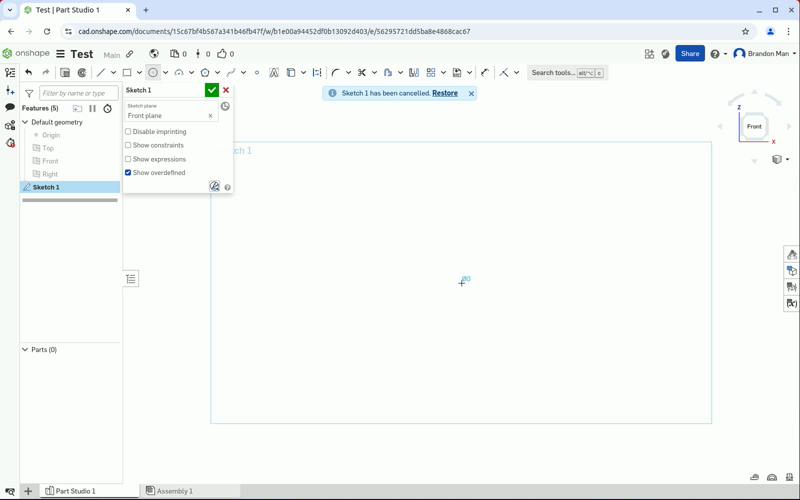
mouse_move(494, 282)
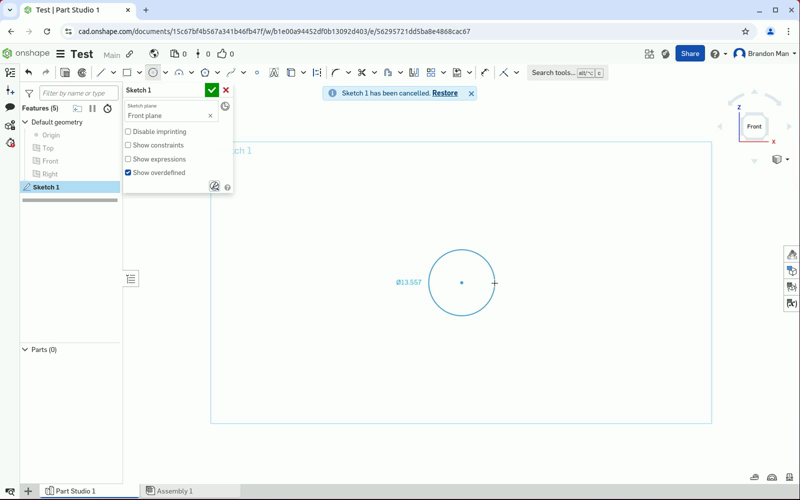
click(494, 282)
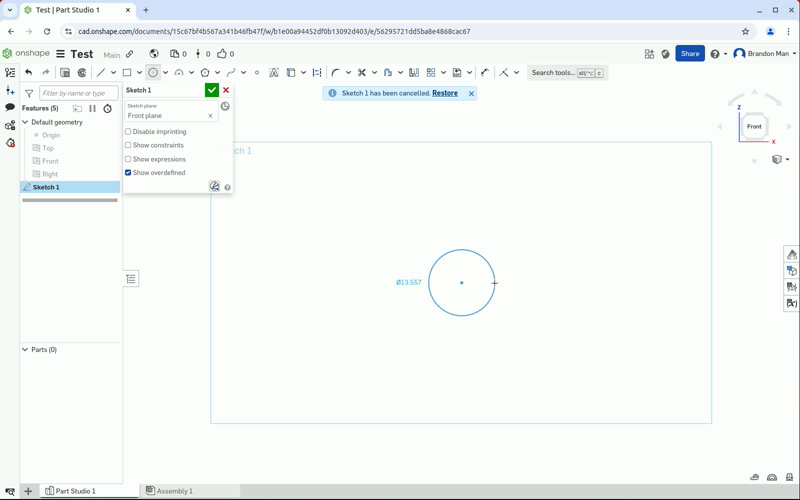
key(esc)
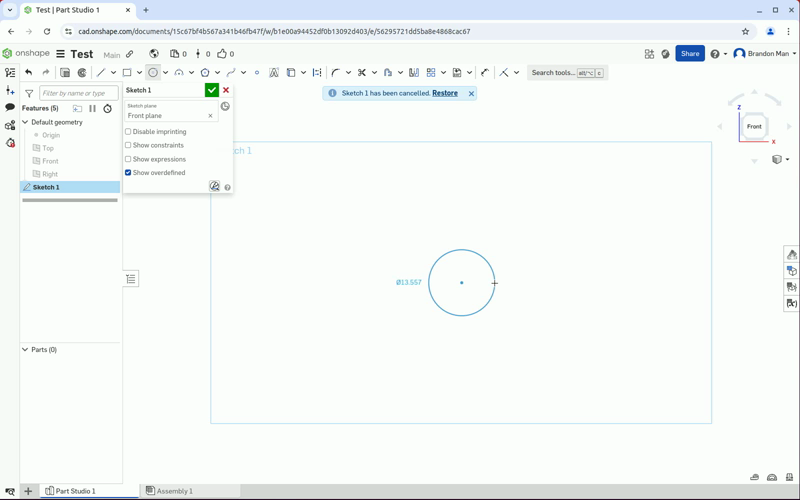
key(c)
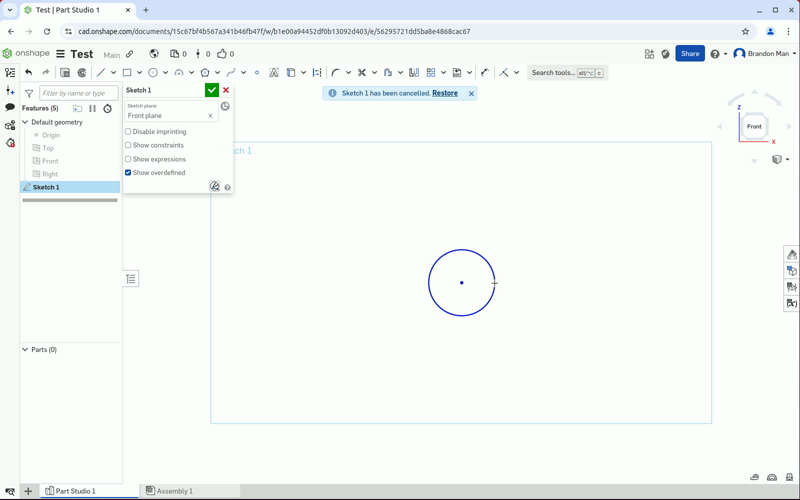
key_down(shift)
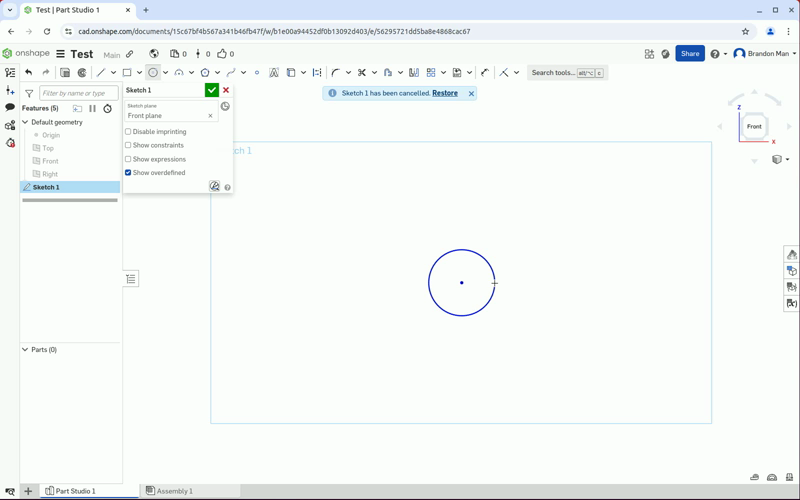
mouse_move(461, 282)
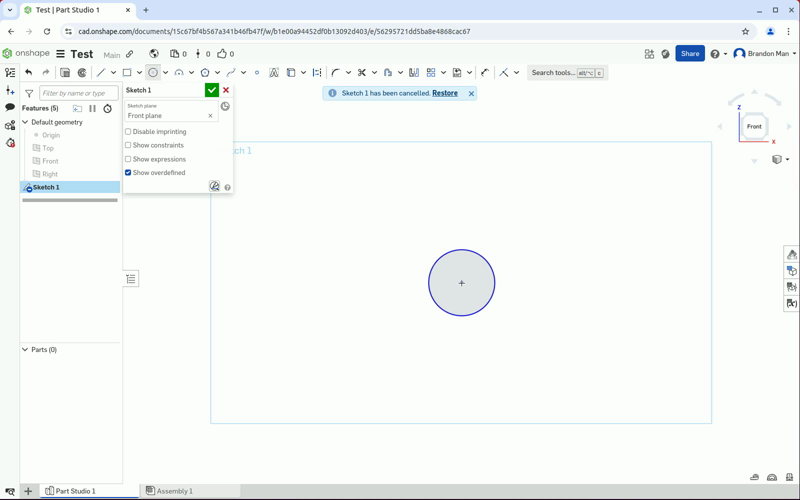
click(461, 282)
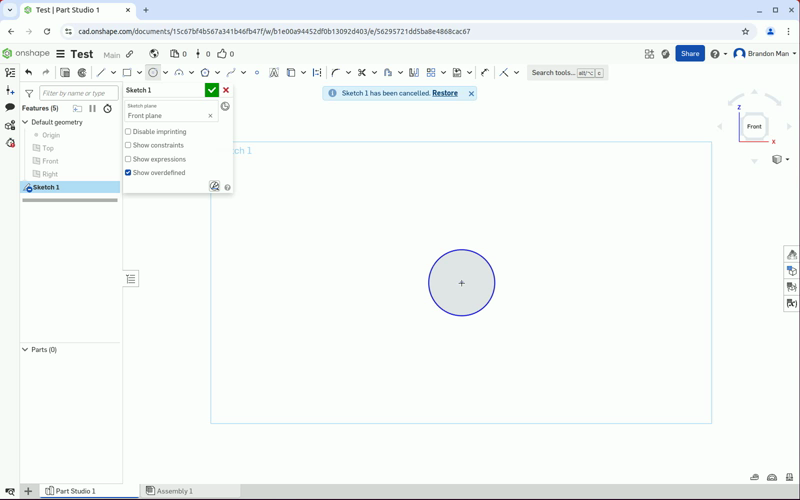
key_up(shift)
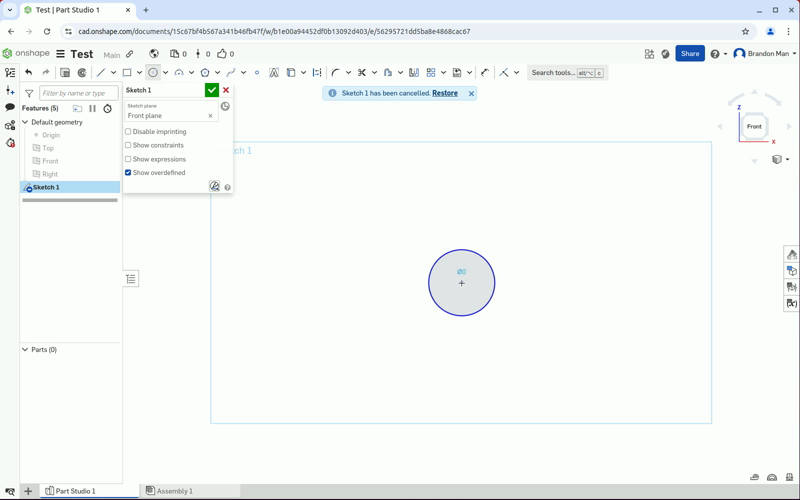
mouse_move(482, 282)
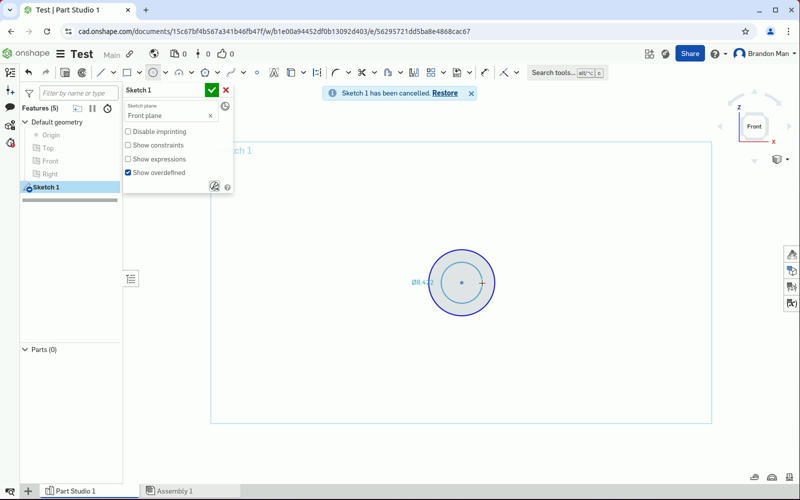
click(482, 282)
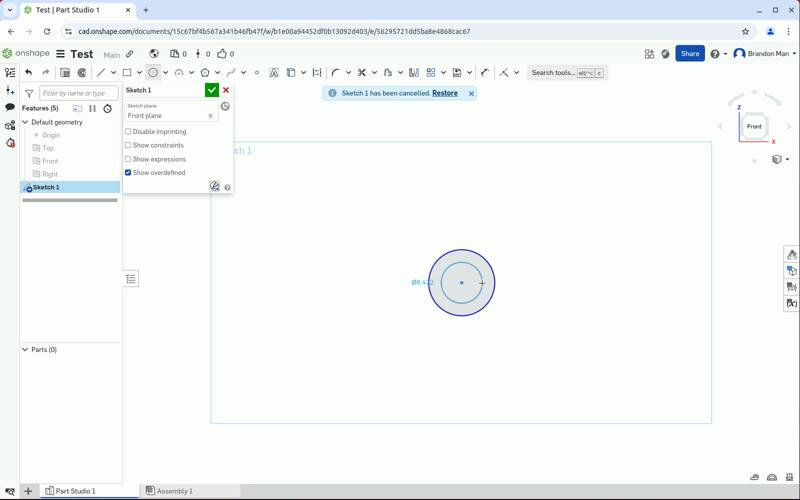
key(esc)
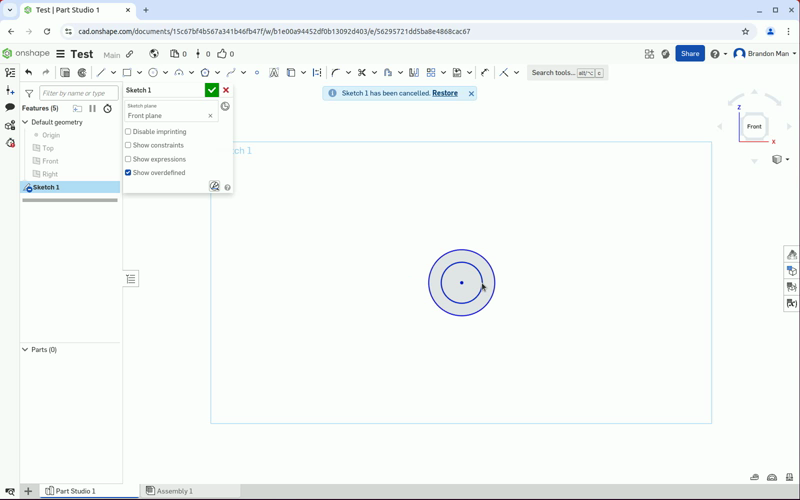
mouse_move(440, 268)
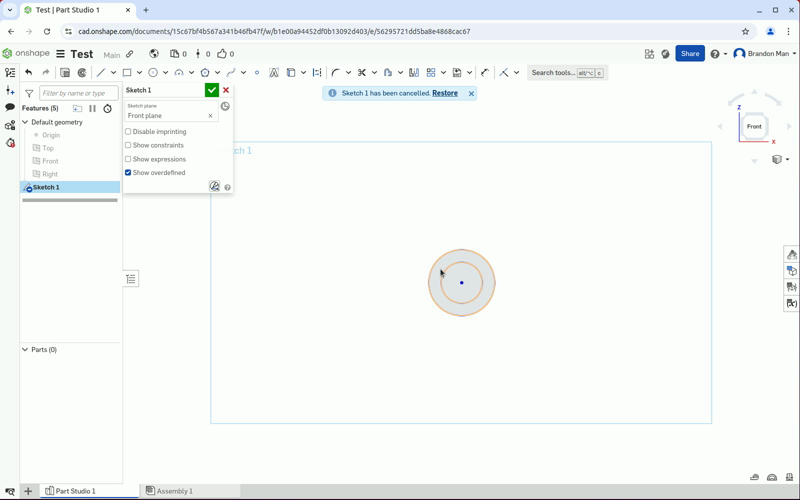
click(440, 268)
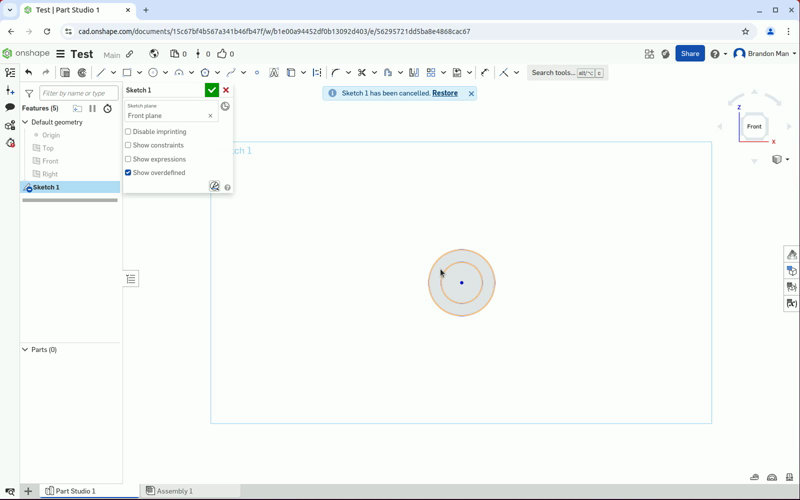
mouse_move(73, 352)
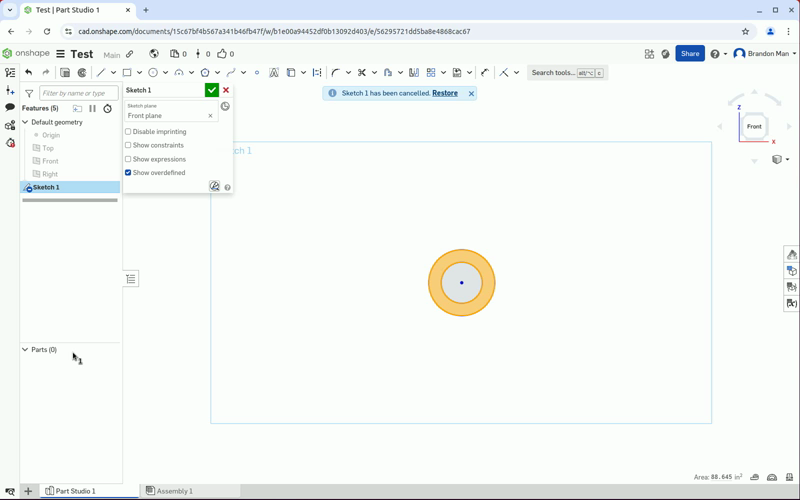
key(shift+y)
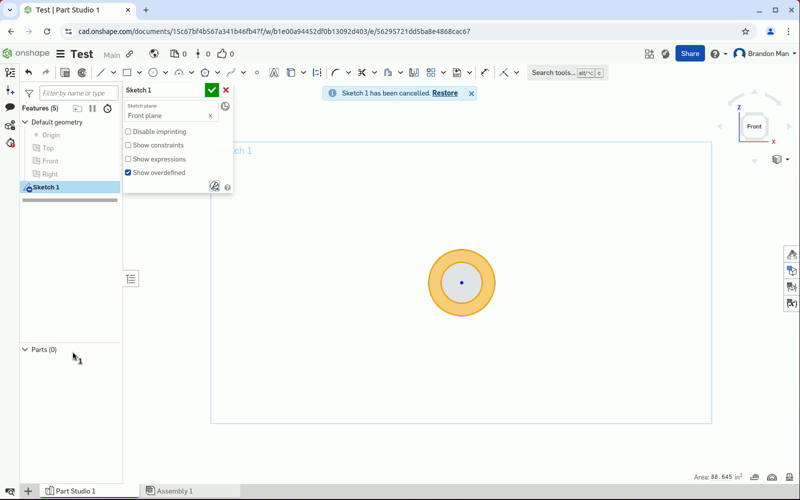
key(shift+e)
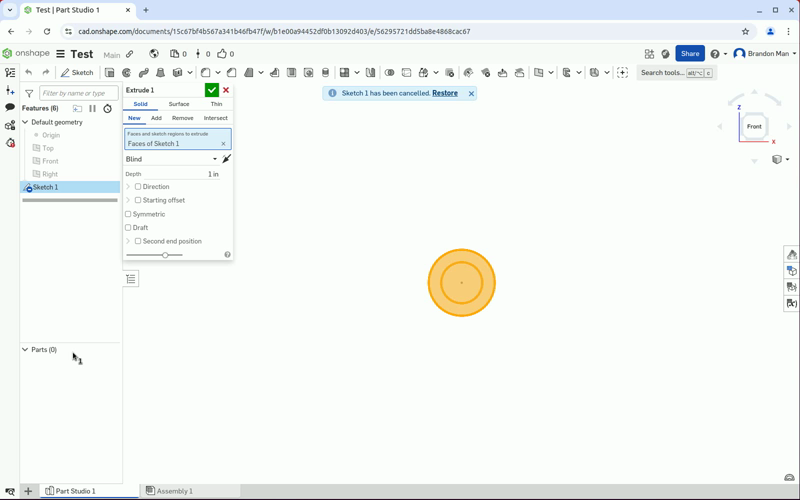
mouse_move(143, 106)
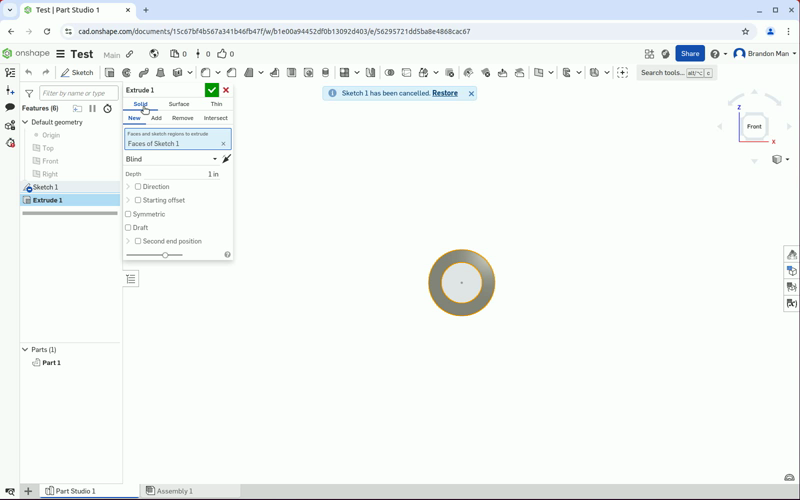
click(143, 106)
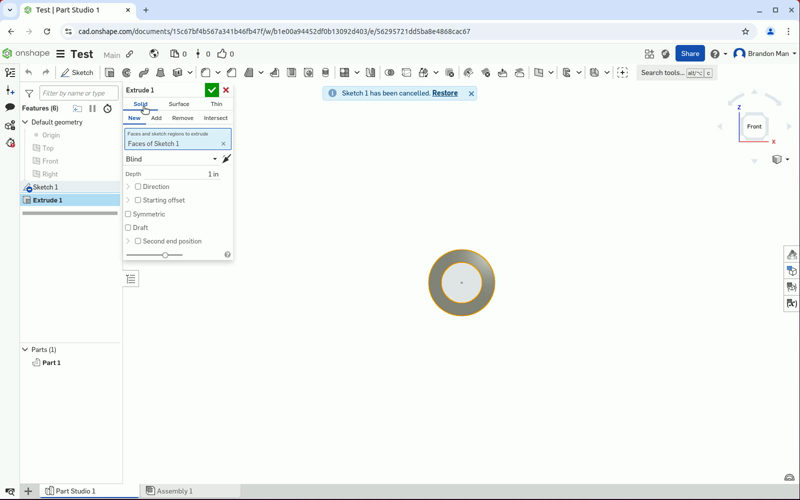
mouse_move(137, 120)
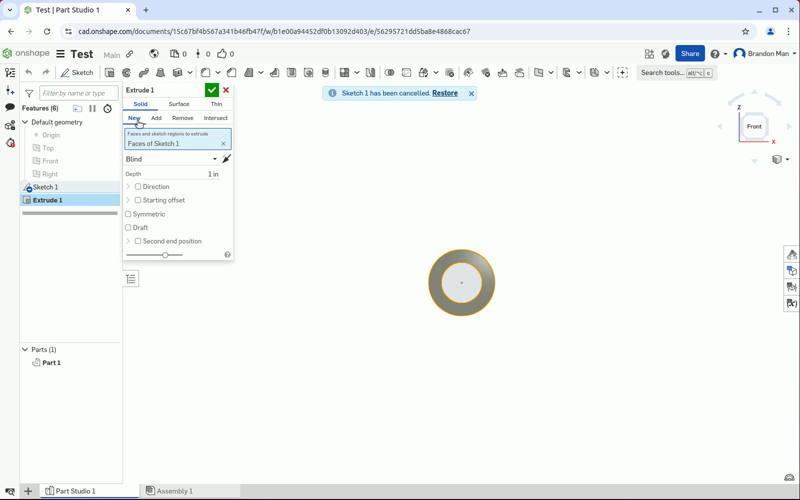
click(137, 120)
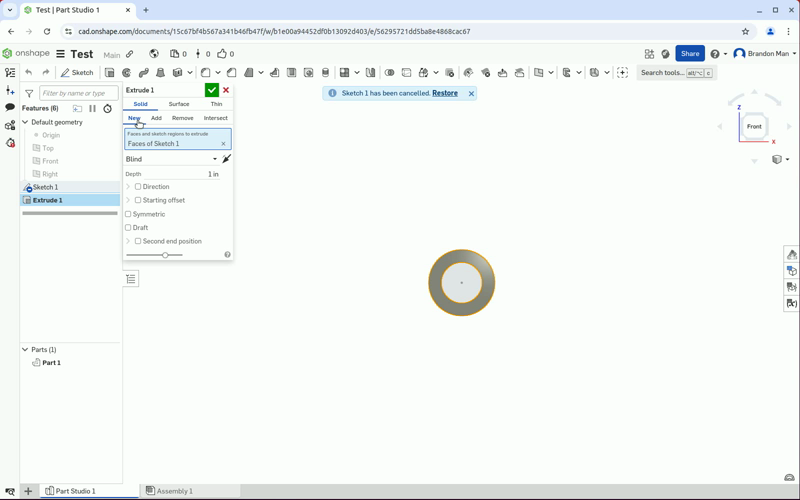
key(tab, 4)
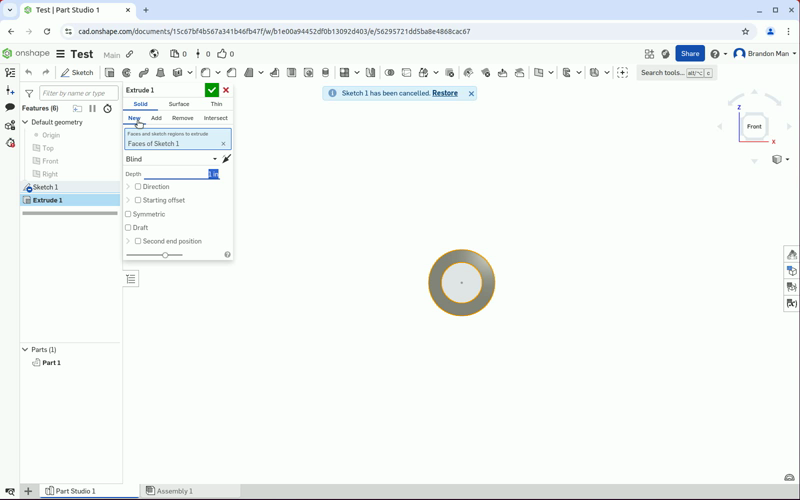
text(12.998)
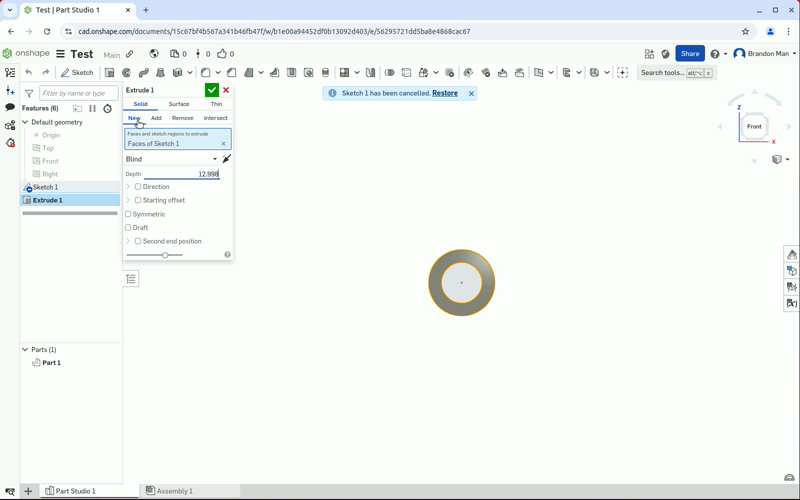
key(enter)
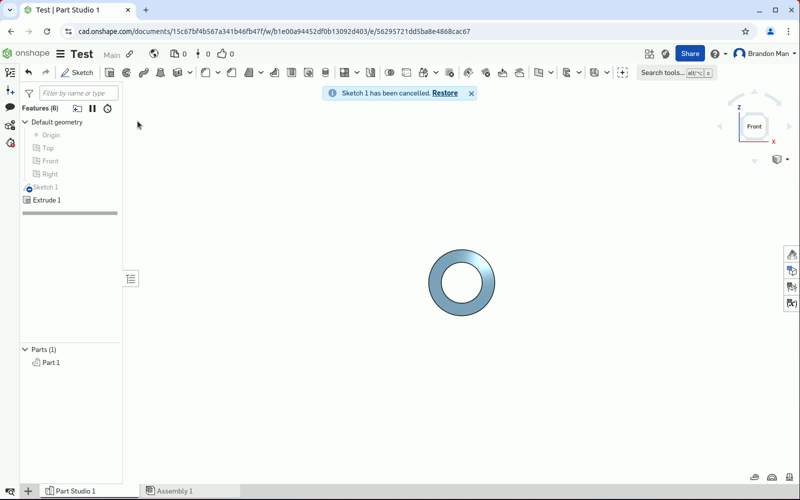
key(shift+h)
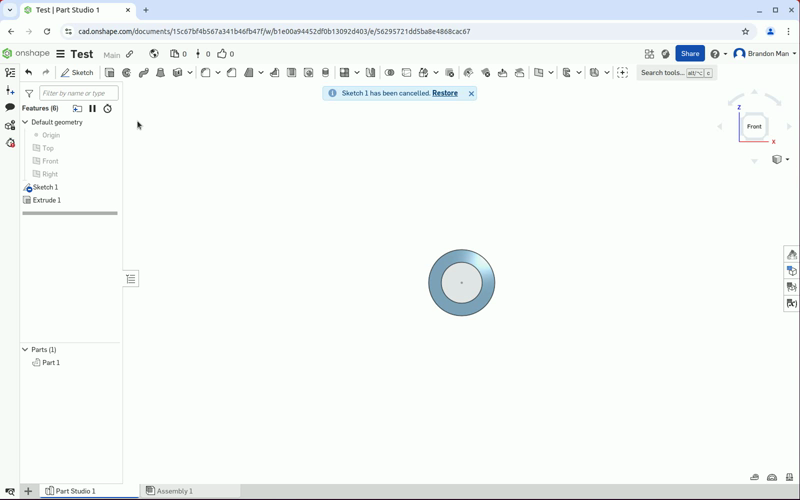
key(shift+h)
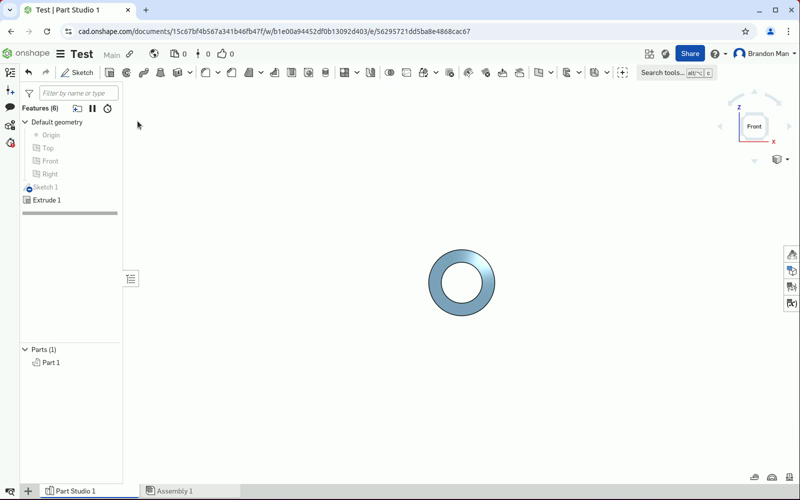
mouse_move(73, 189)
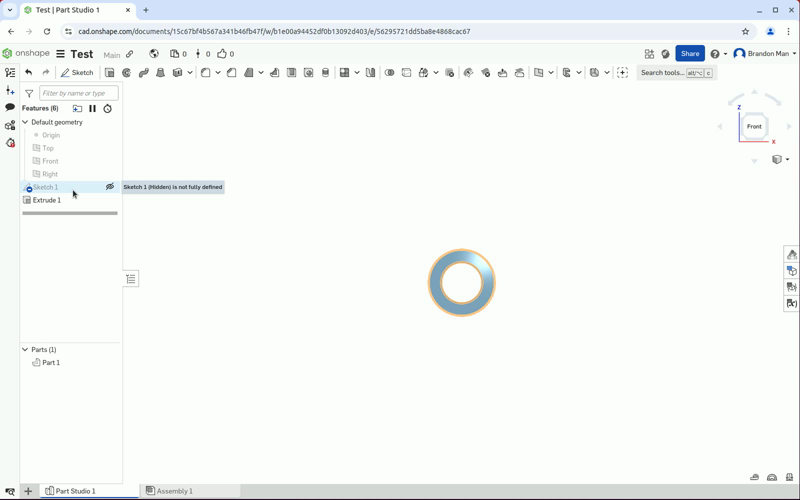
click(73, 189)
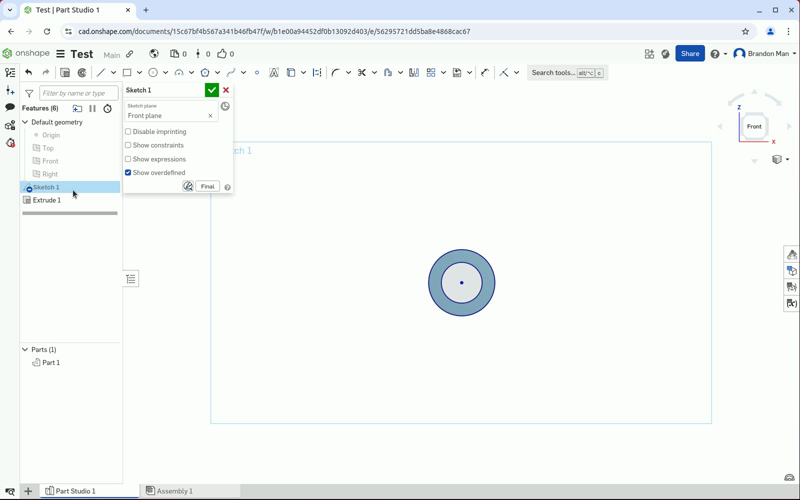
mouse_move(229, 92)
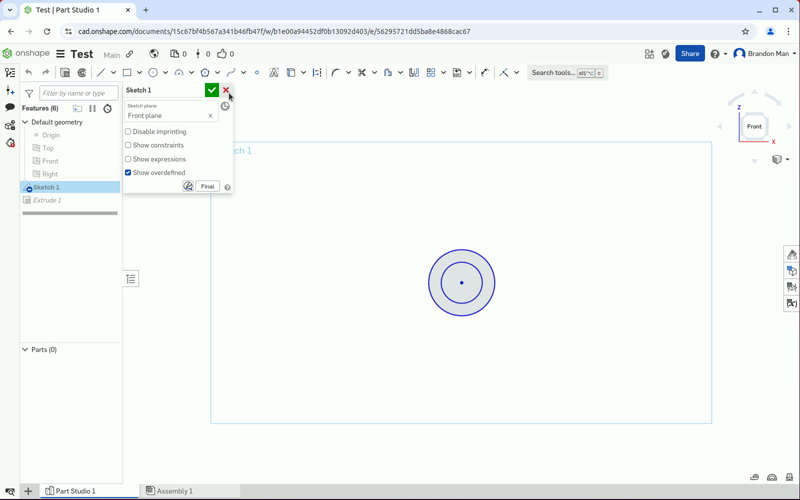
click(229, 92)
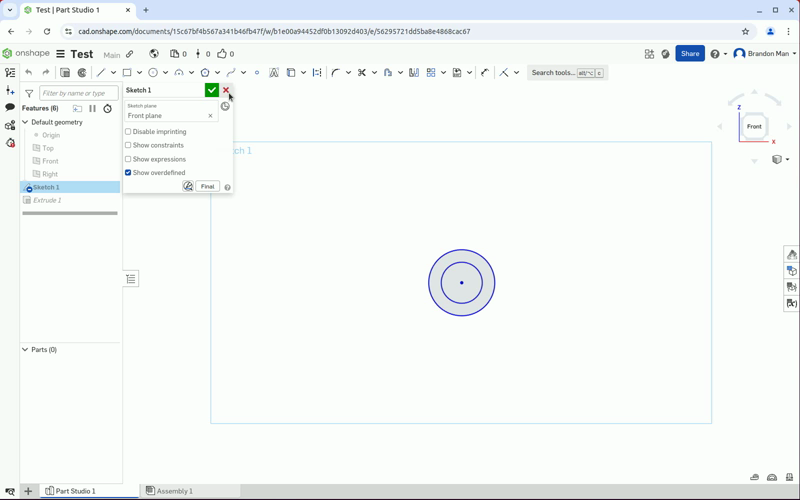
key(shift+s)
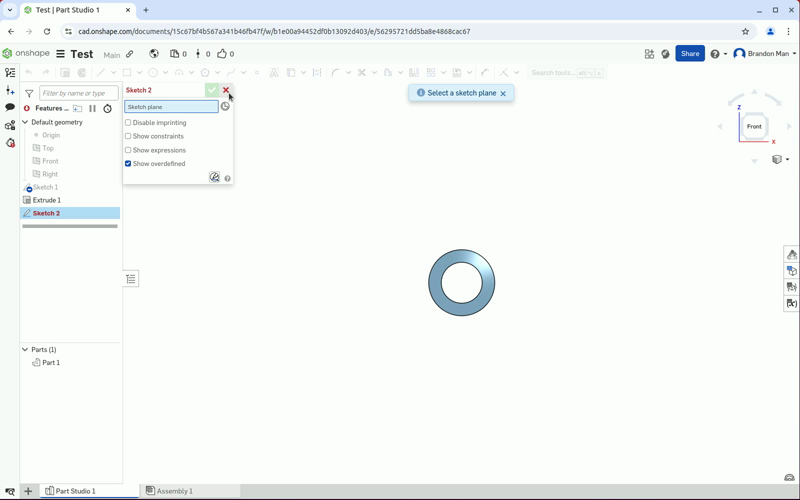
mouse_move(73, 163)
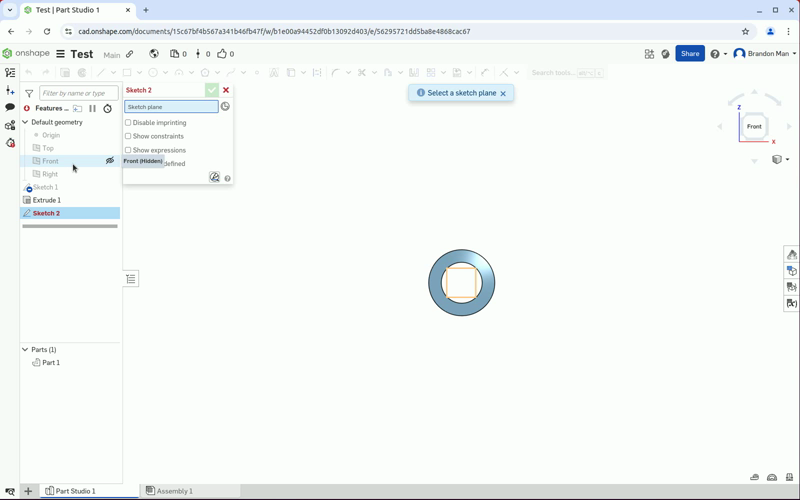
click(73, 163)
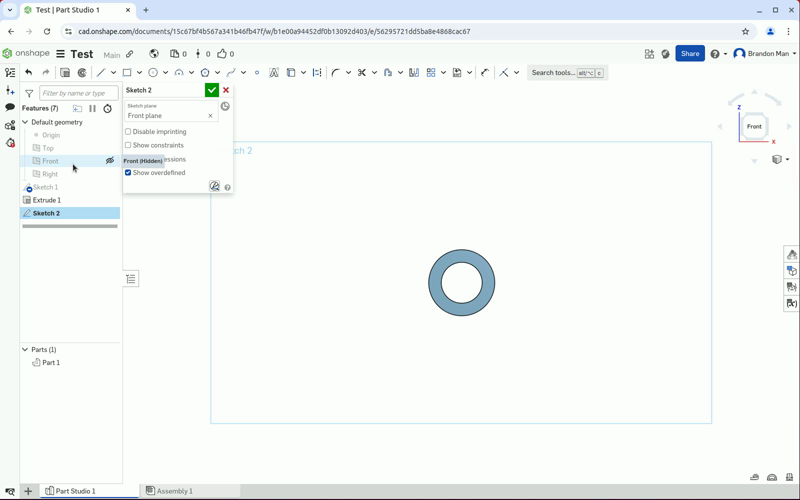
mouse_move(73, 352)
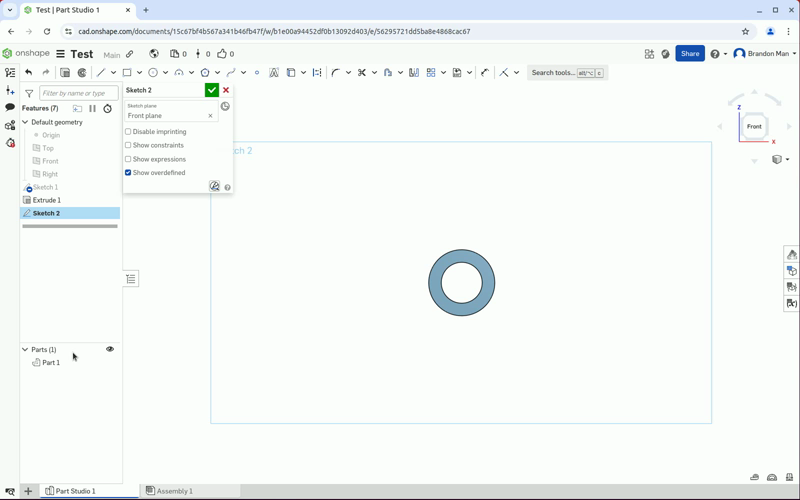
key(y)
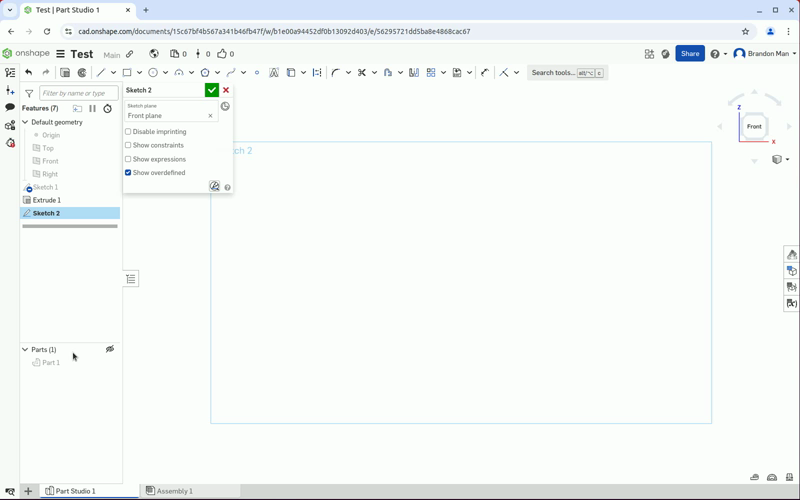
key(c)
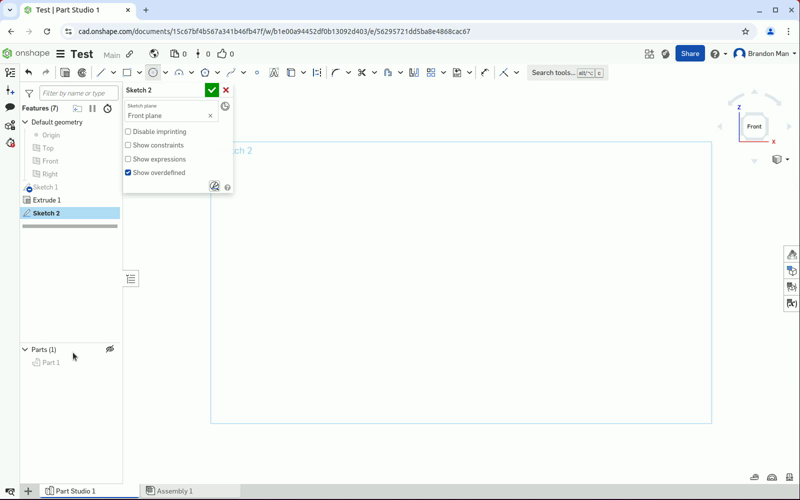
key_down(shift)
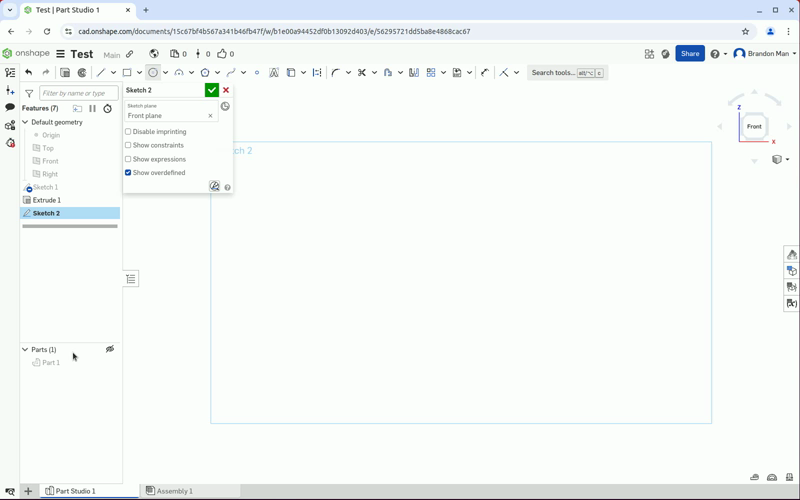
mouse_move(461, 282)
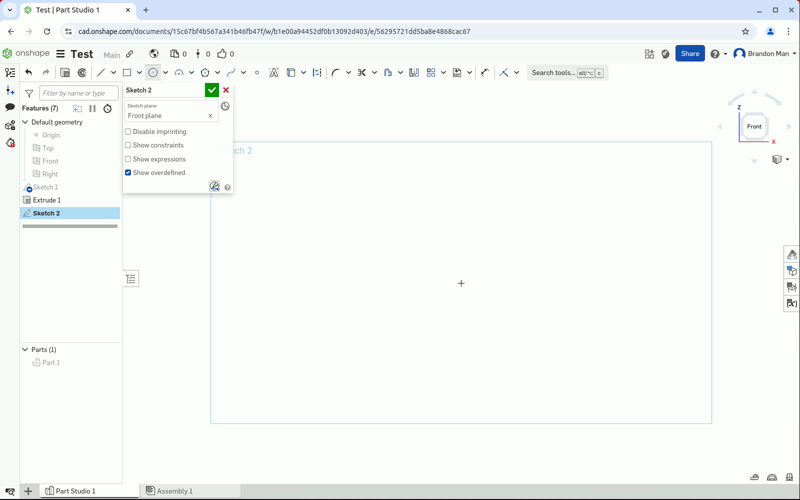
click(461, 282)
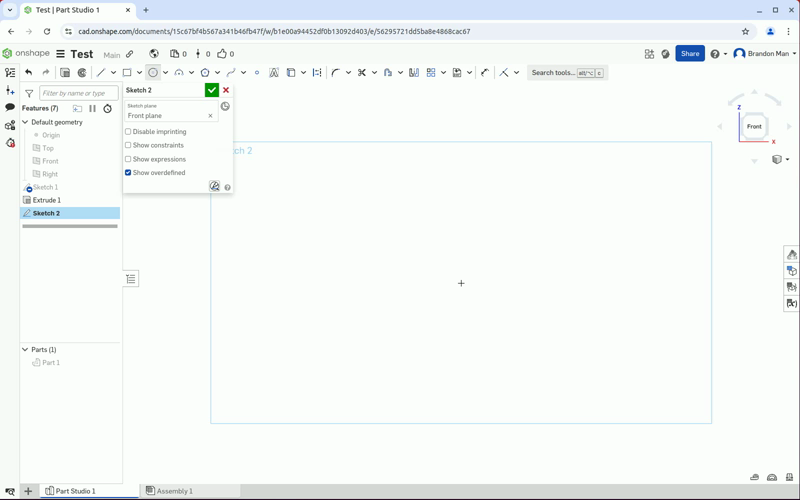
key_up(shift)
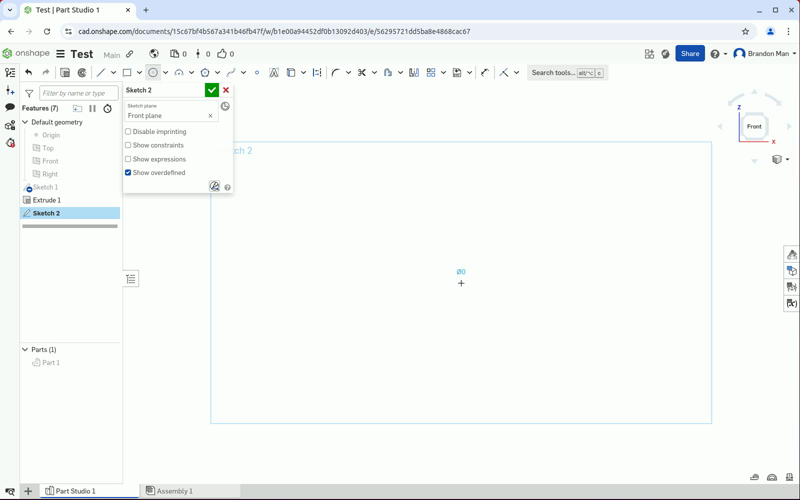
mouse_move(574, 282)
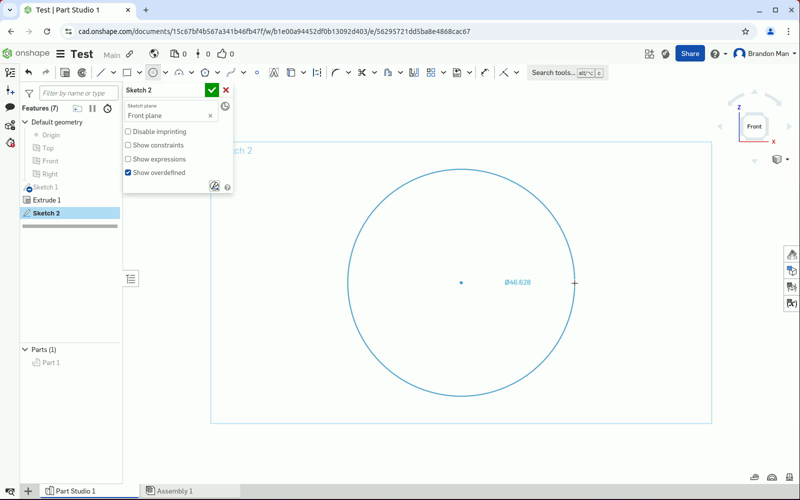
click(574, 282)
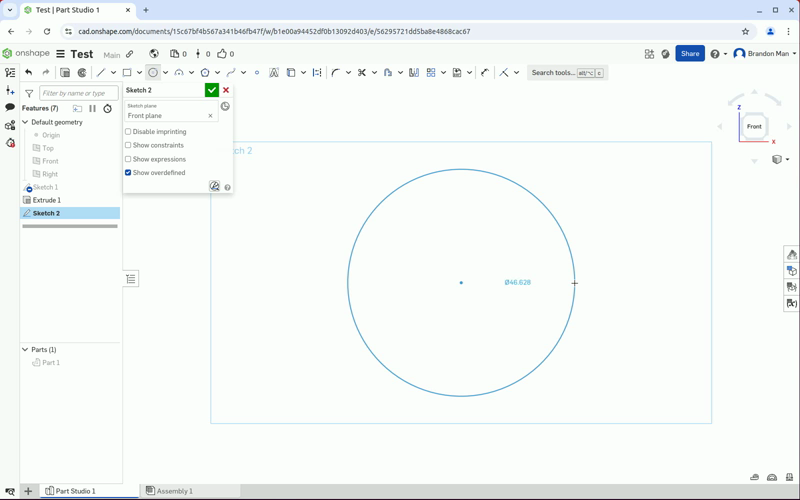
key(esc)
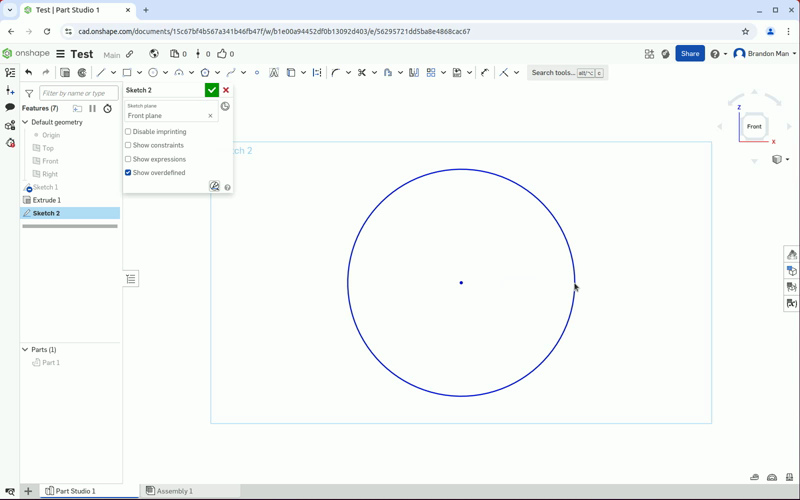
key(c)
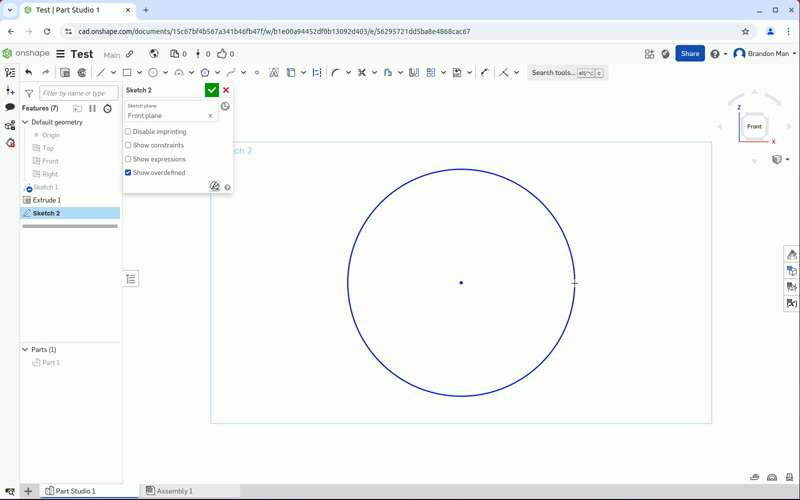
key_down(shift)
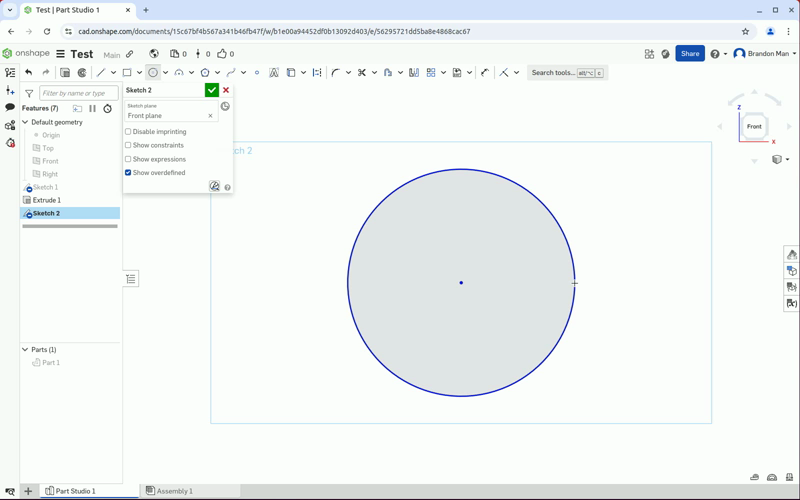
mouse_move(461, 282)
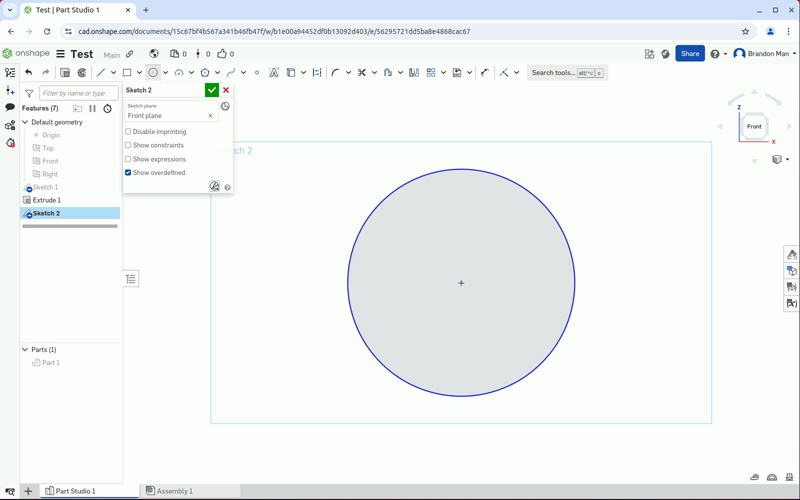
click(461, 282)
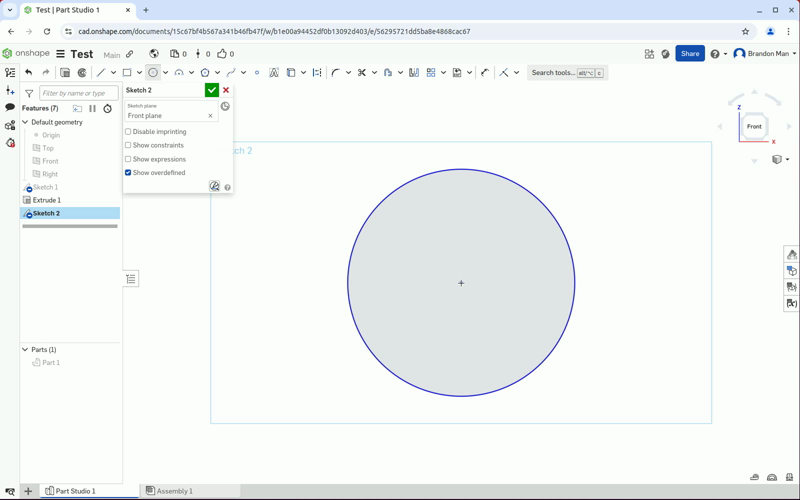
key_up(shift)
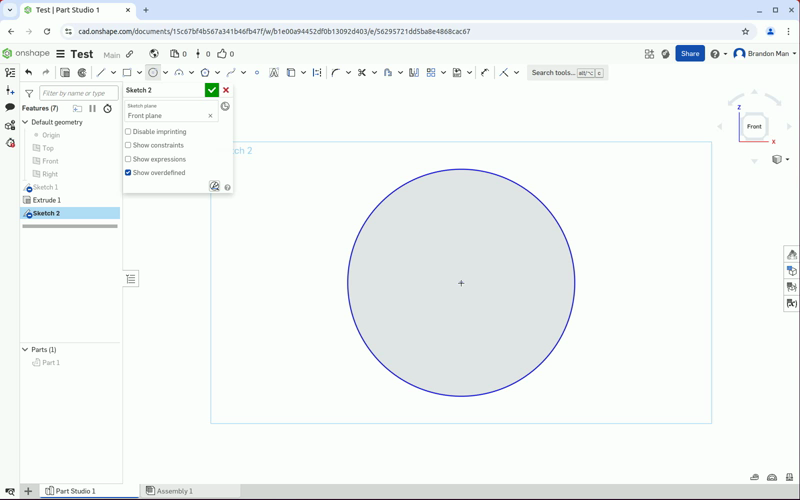
mouse_move(558, 282)
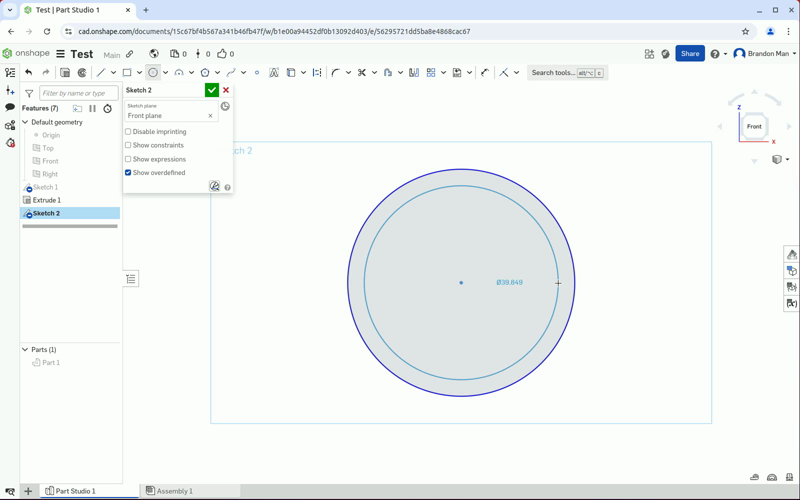
click(558, 282)
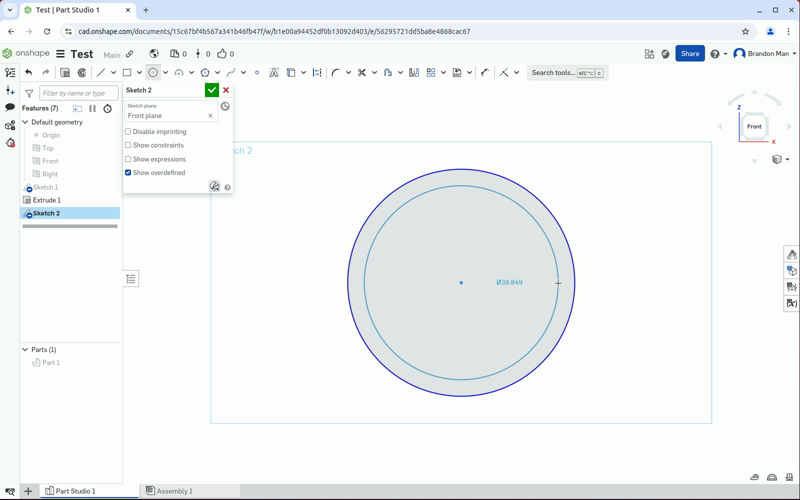
key(esc)
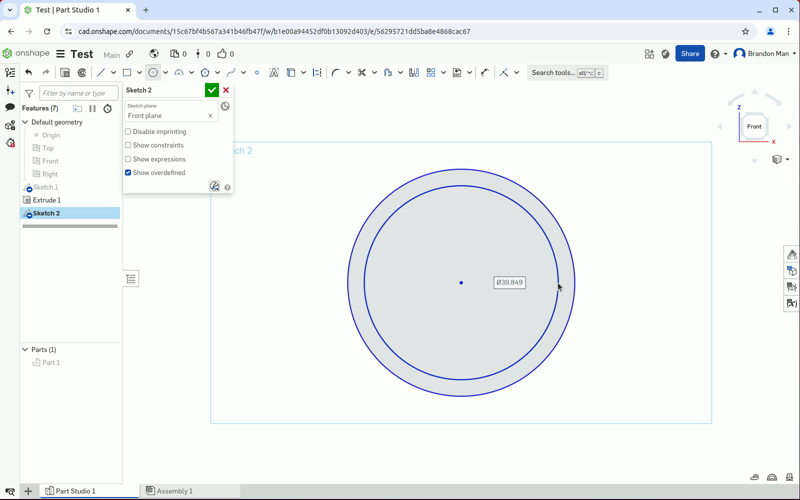
mouse_move(493, 383)
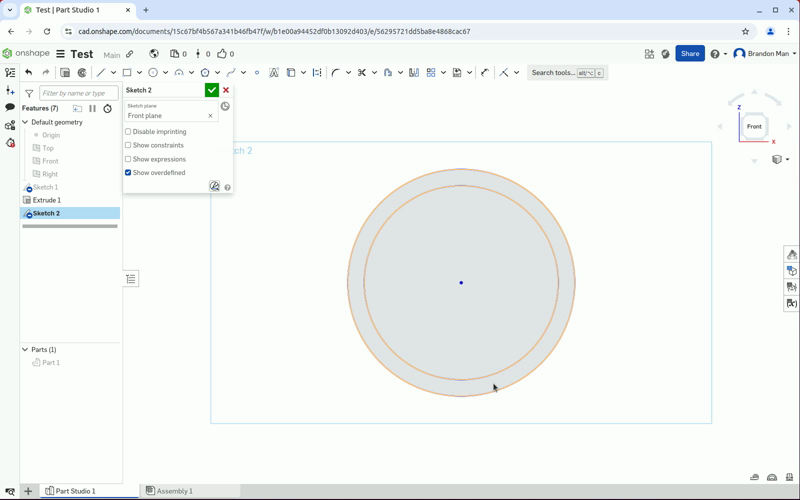
click(493, 383)
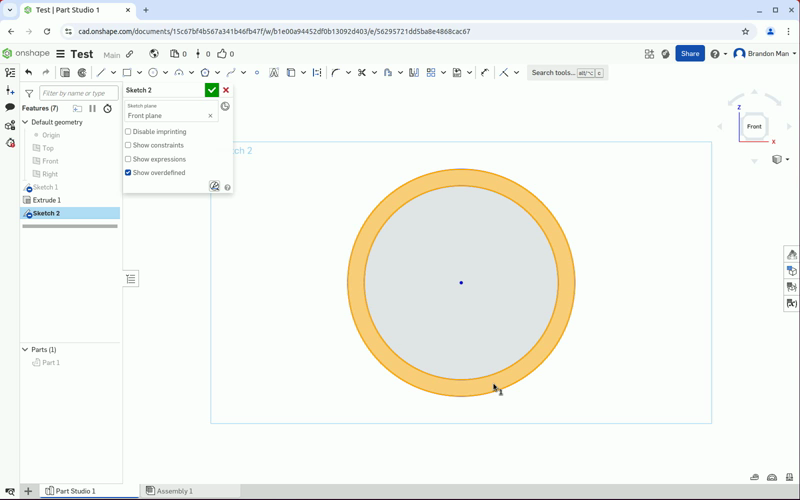
mouse_move(73, 352)
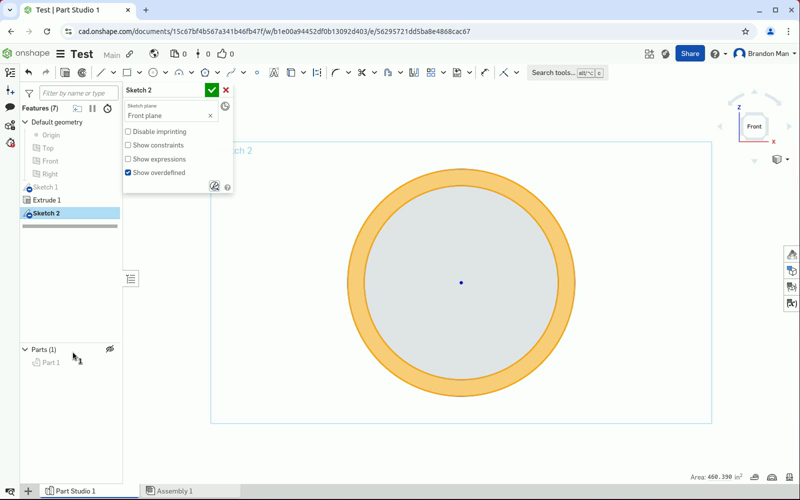
key(shift+y)
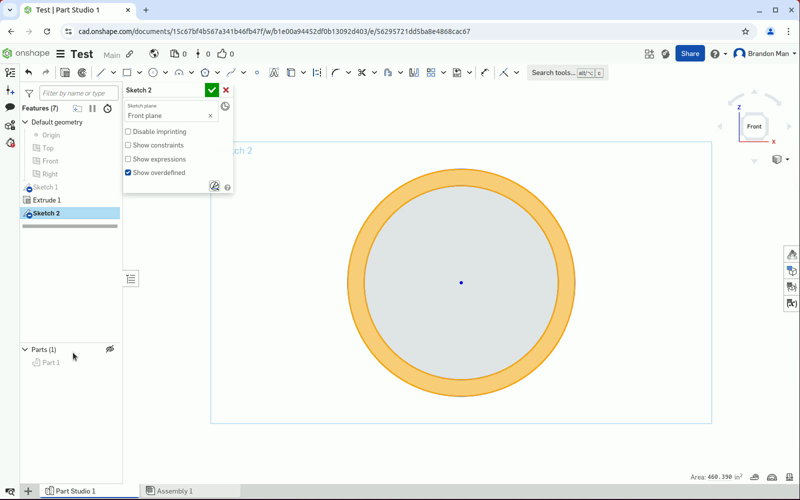
key(shift+e)
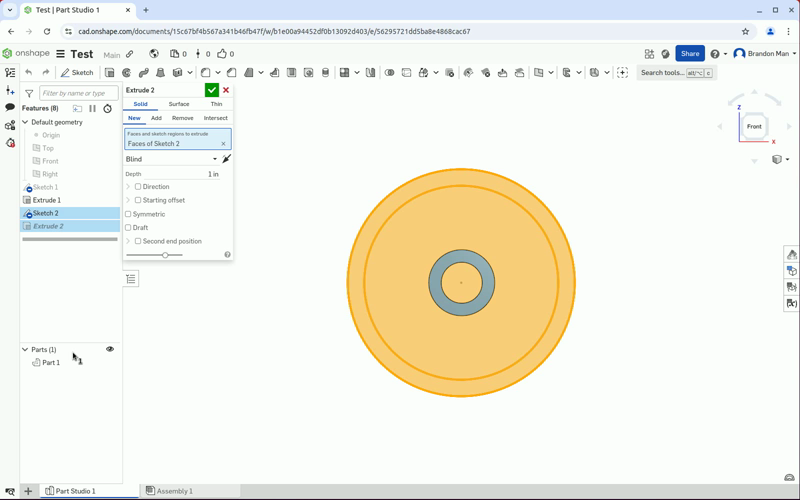
mouse_move(143, 106)
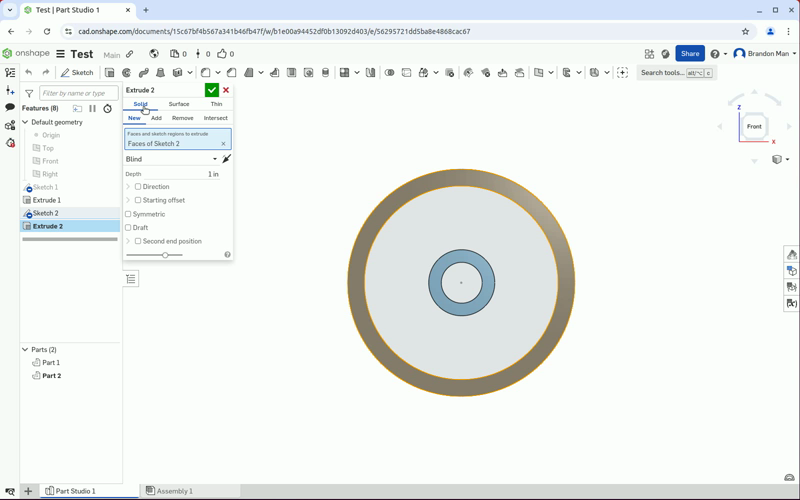
click(143, 106)
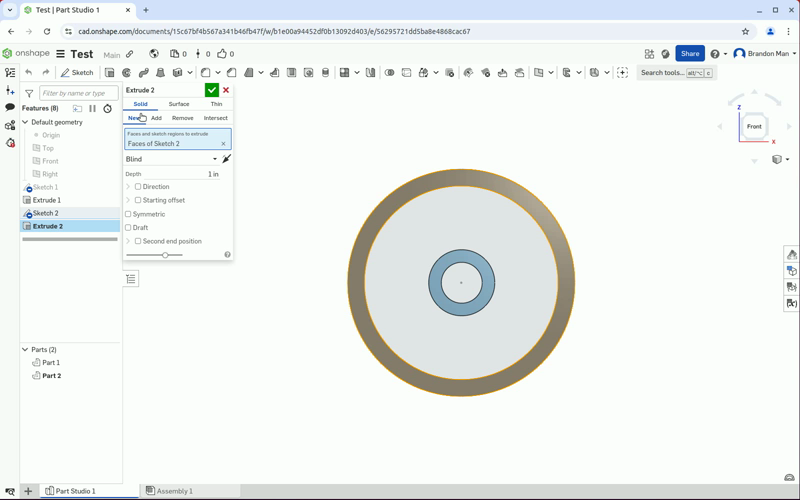
mouse_move(137, 120)
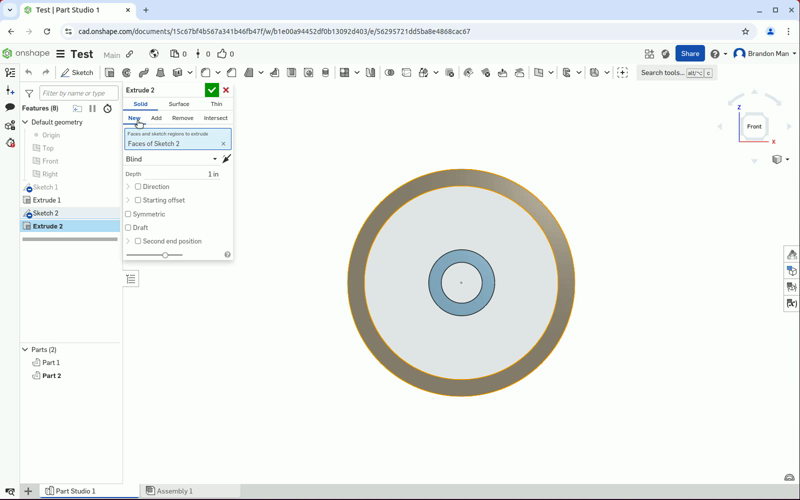
click(137, 120)
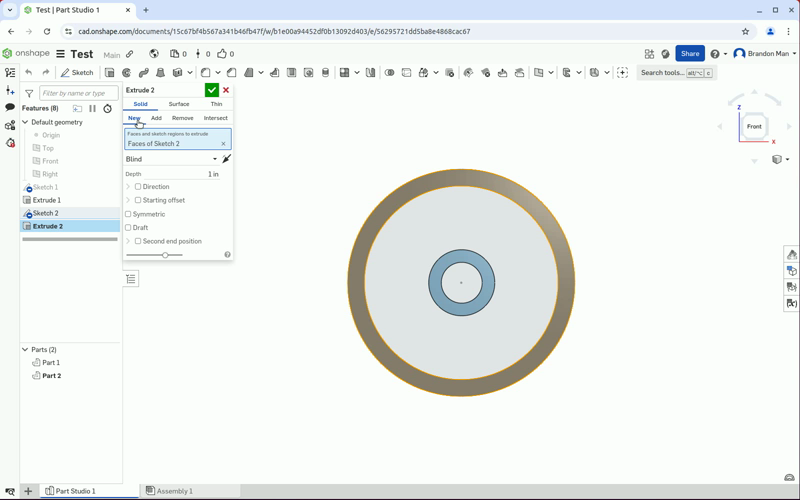
key(tab, 4)
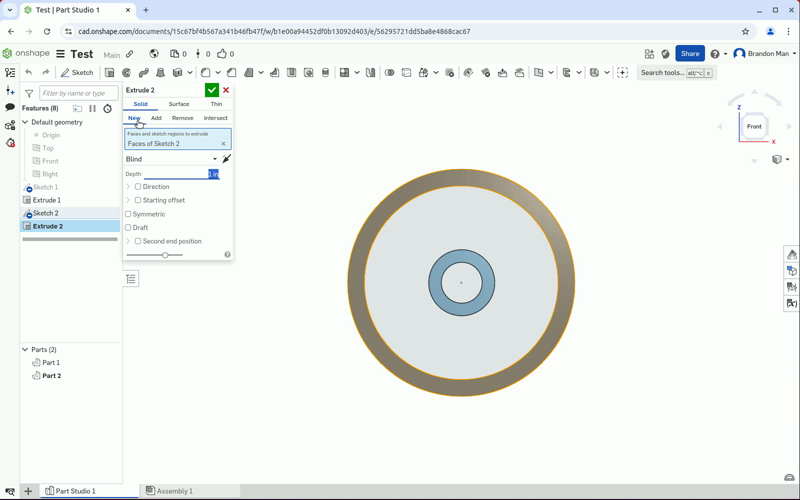
text(9.869)
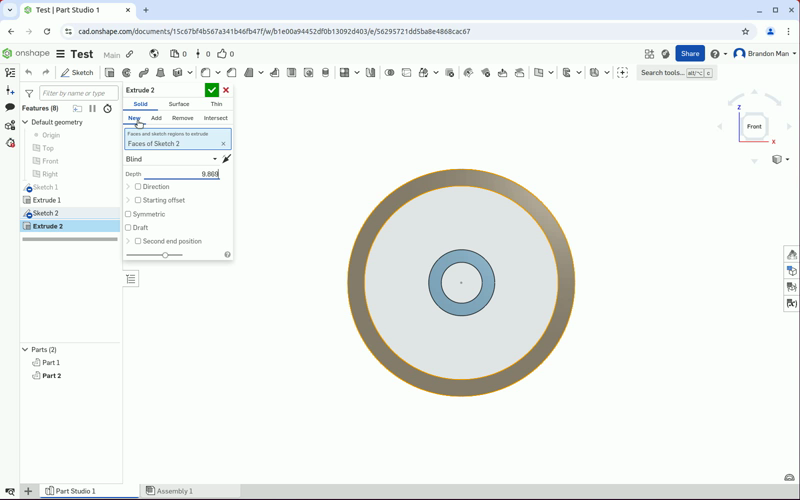
key(enter)
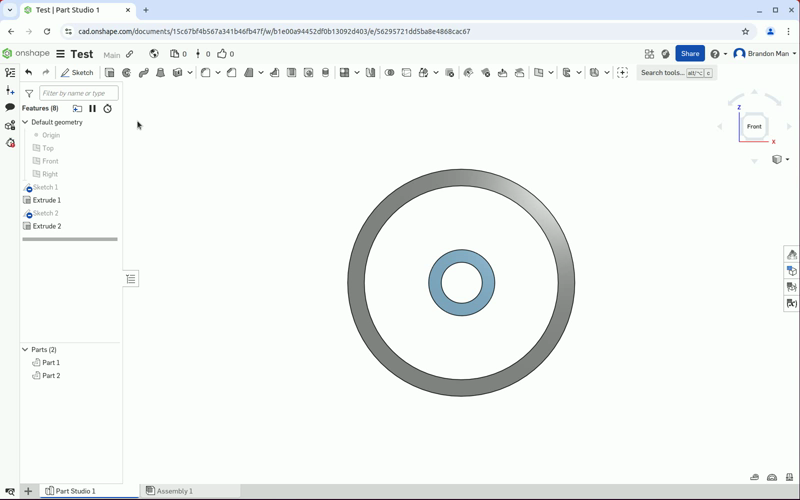
key(shift+h)
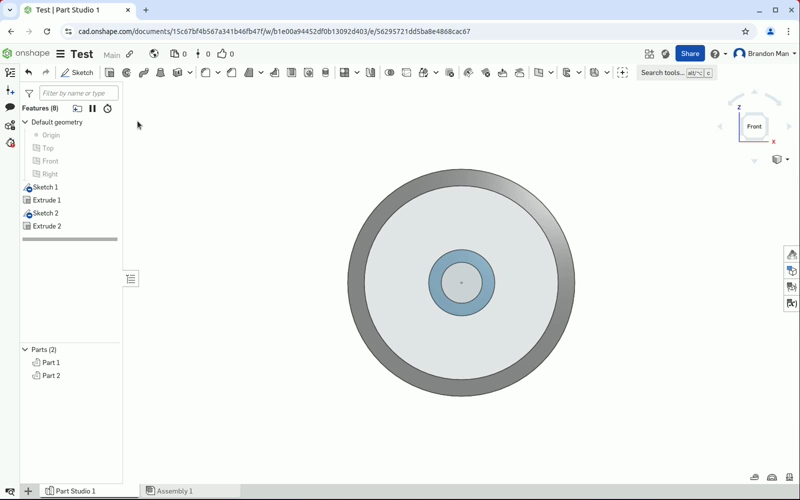
key(shift+h)
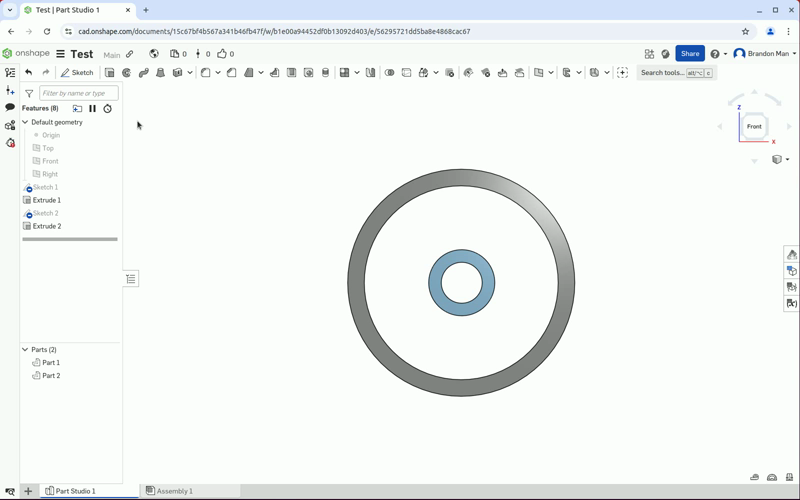
mouse_move(73, 189)
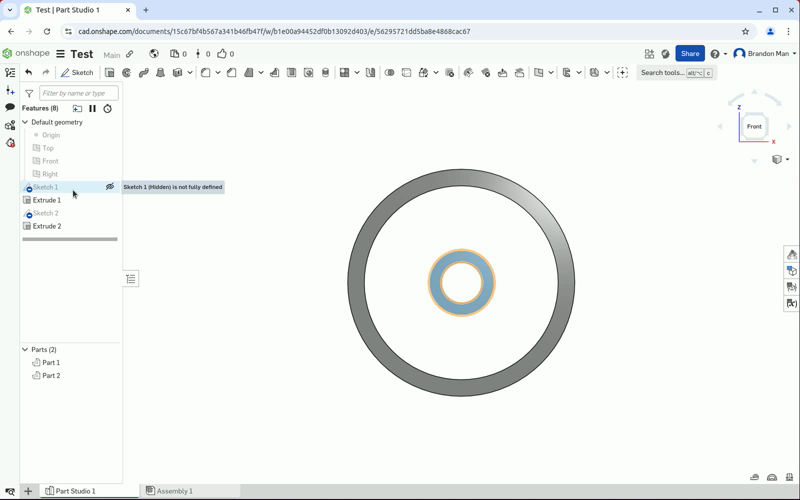
click(73, 189)
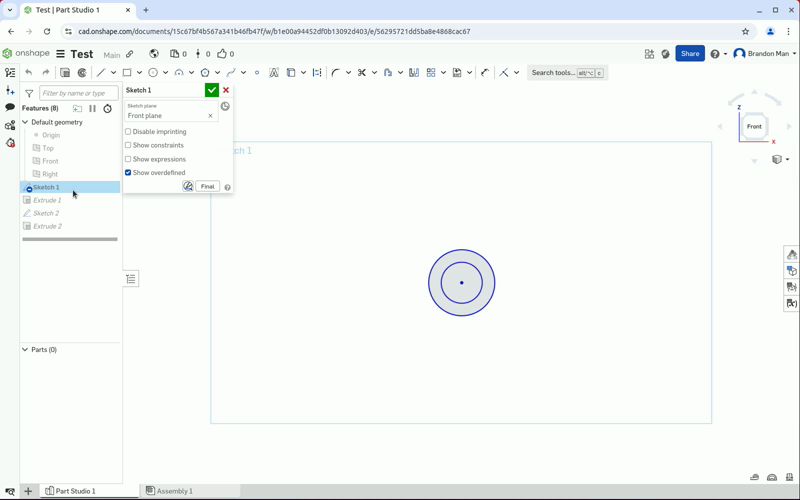
mouse_move(229, 92)
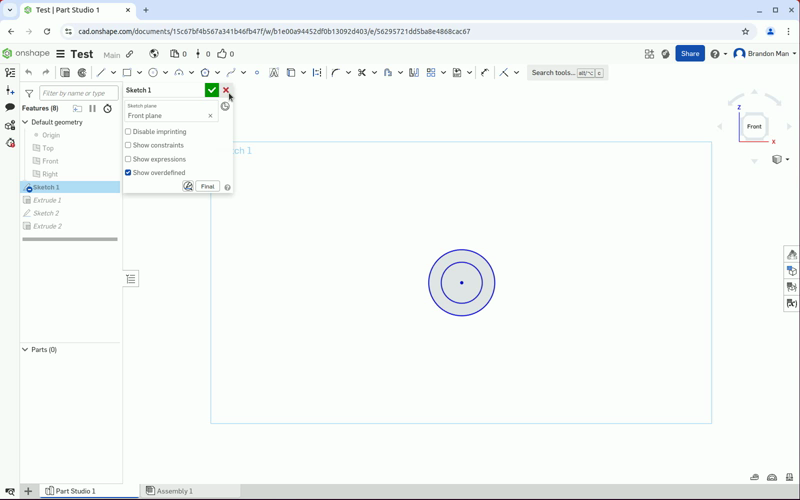
click(229, 92)
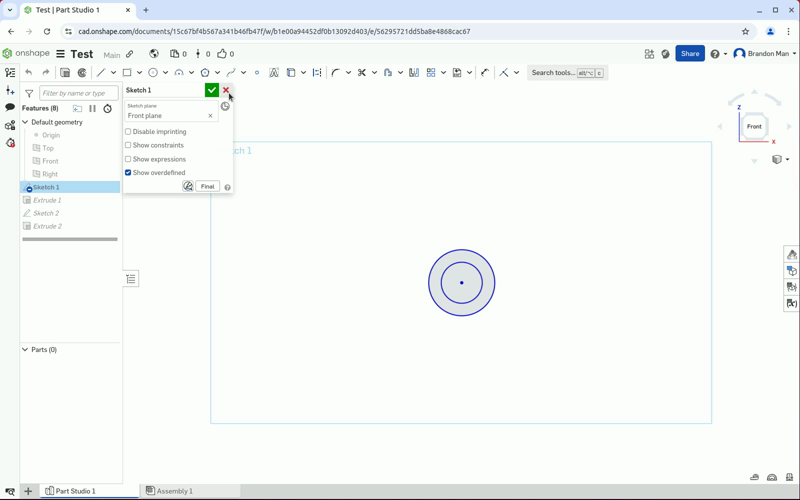
key(shift+s)
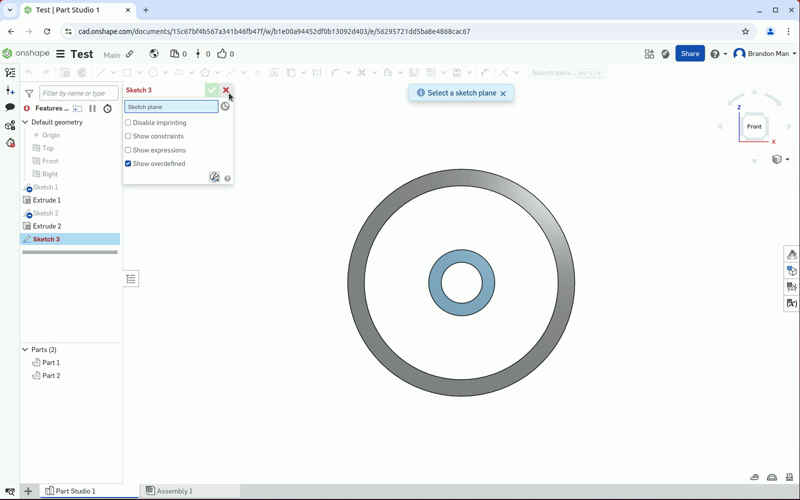
mouse_move(73, 163)
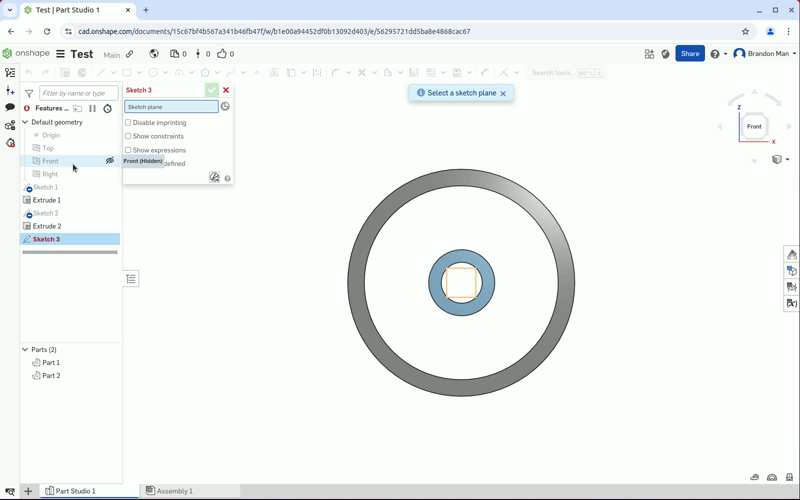
click(73, 163)
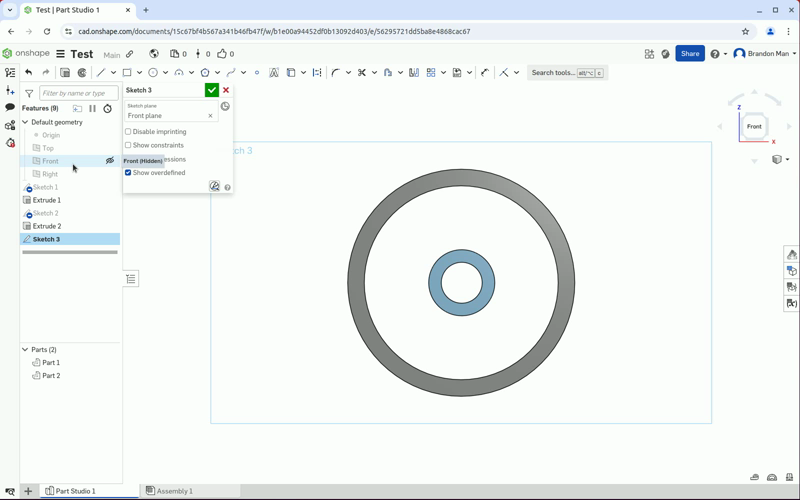
mouse_move(73, 352)
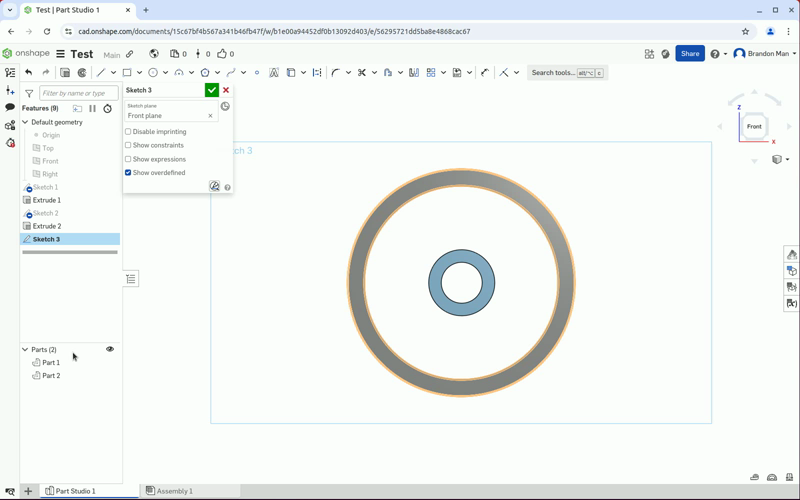
key(y)
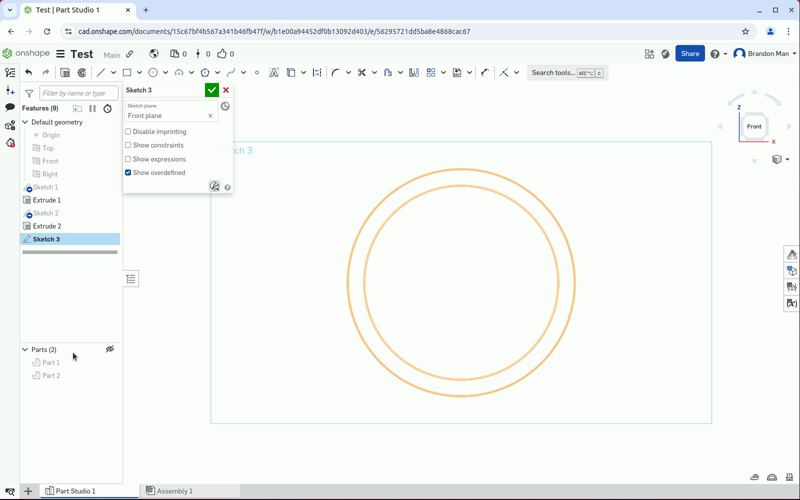
key(c)
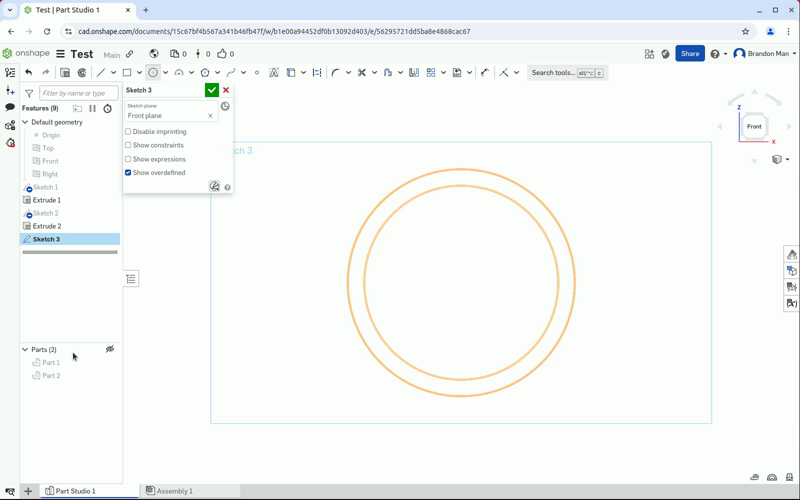
key_down(shift)
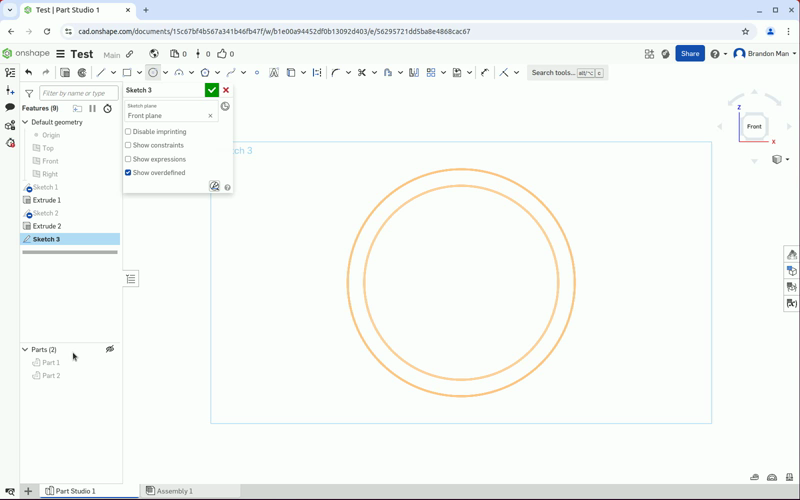
mouse_move(461, 282)
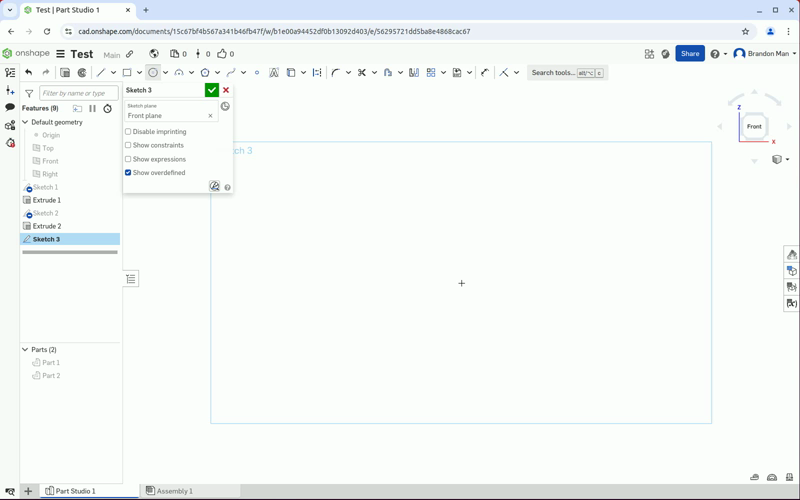
click(461, 282)
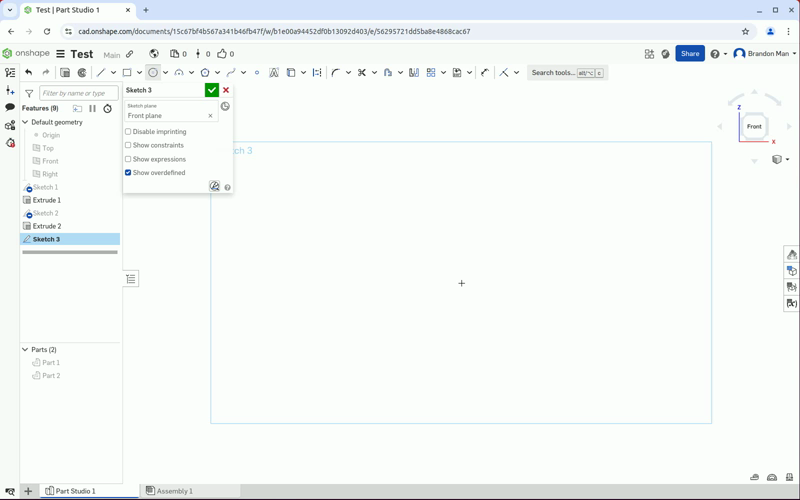
key_up(shift)
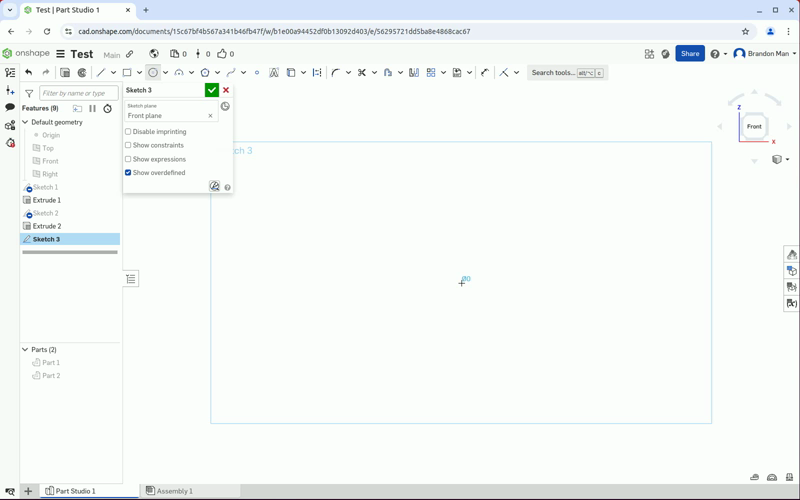
mouse_move(559, 282)
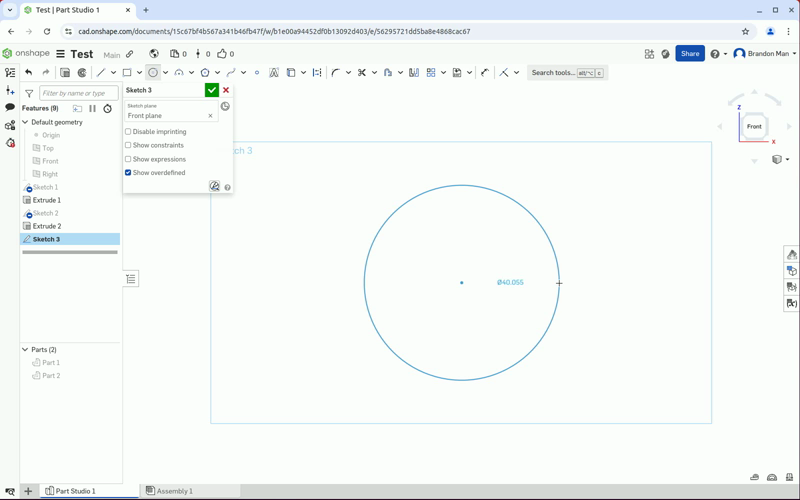
click(559, 282)
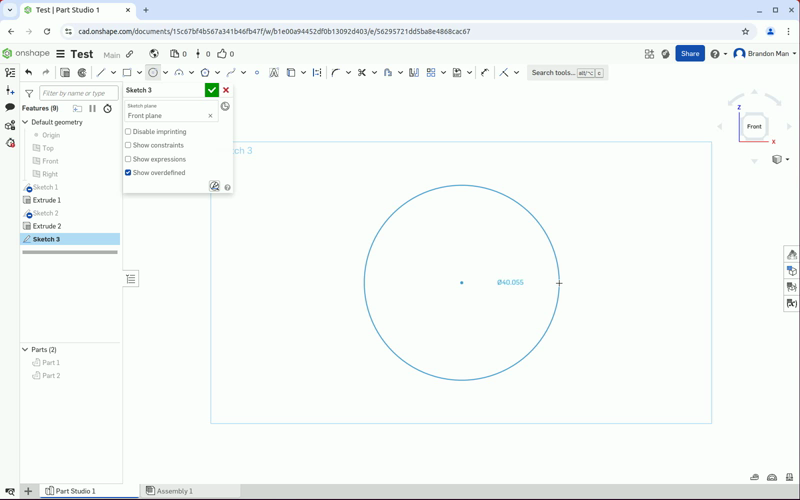
key(esc)
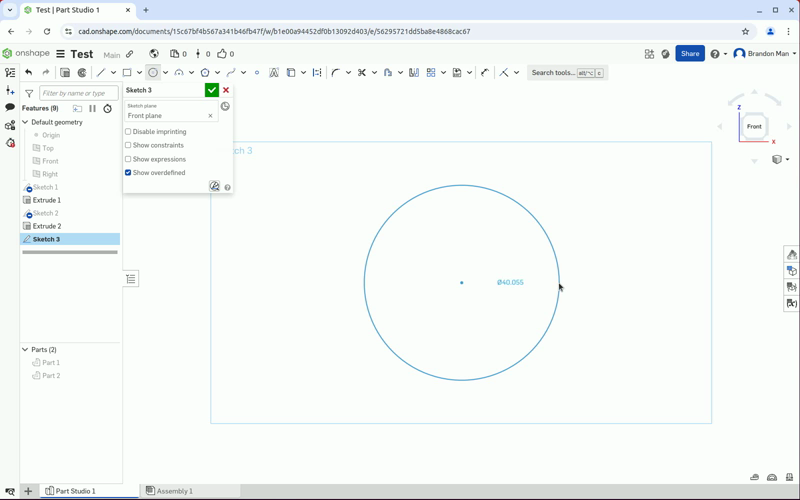
key(c)
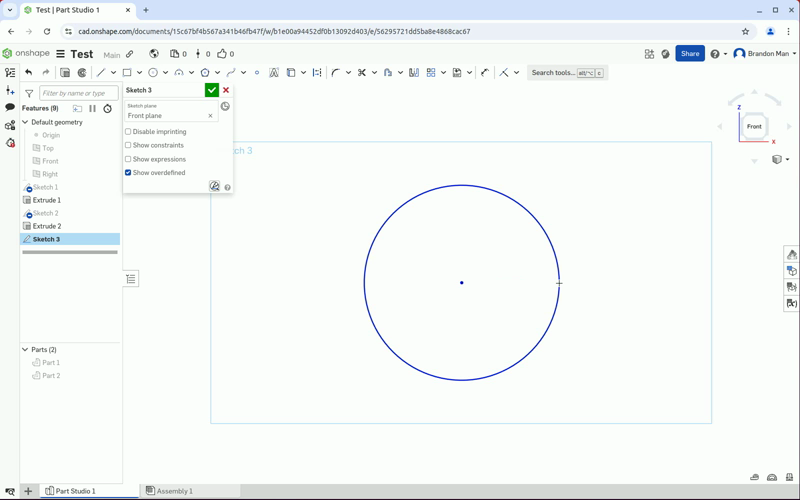
key_down(shift)
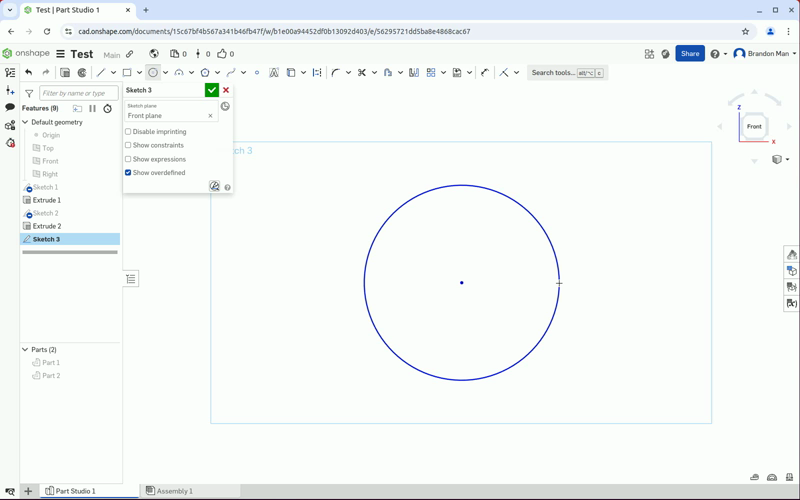
mouse_move(415, 327)
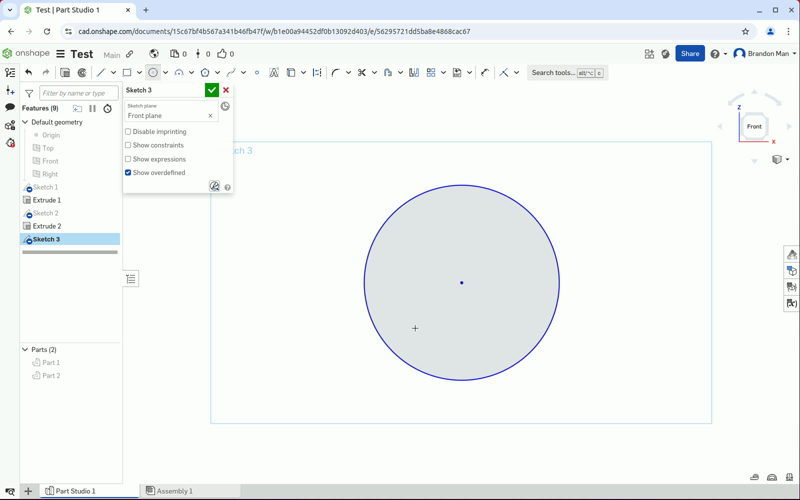
click(415, 327)
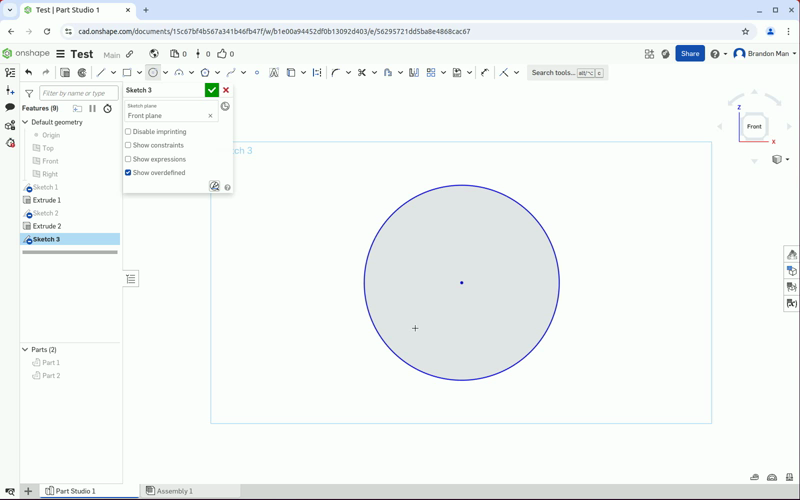
key_up(shift)
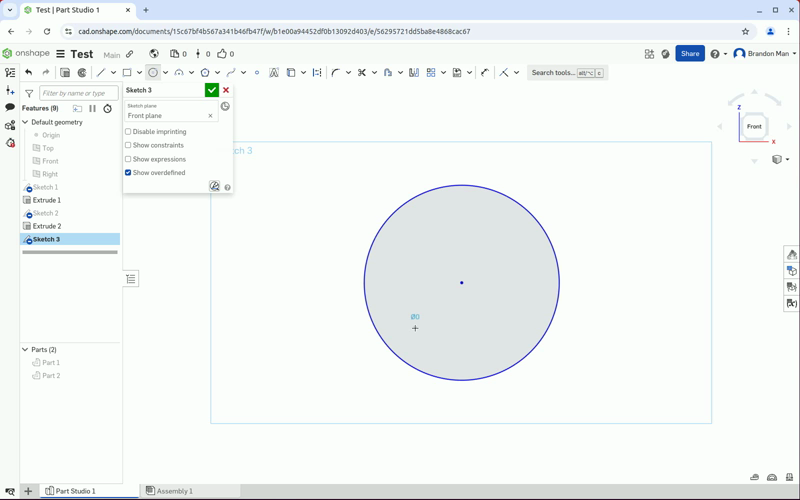
mouse_move(441, 327)
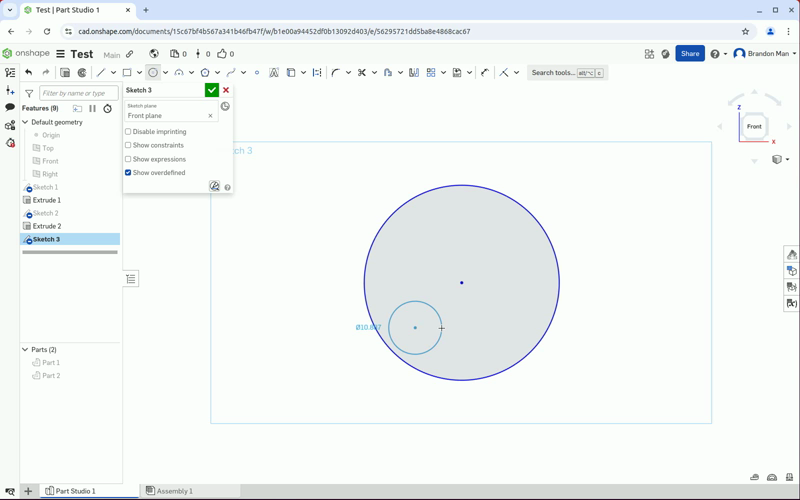
click(441, 327)
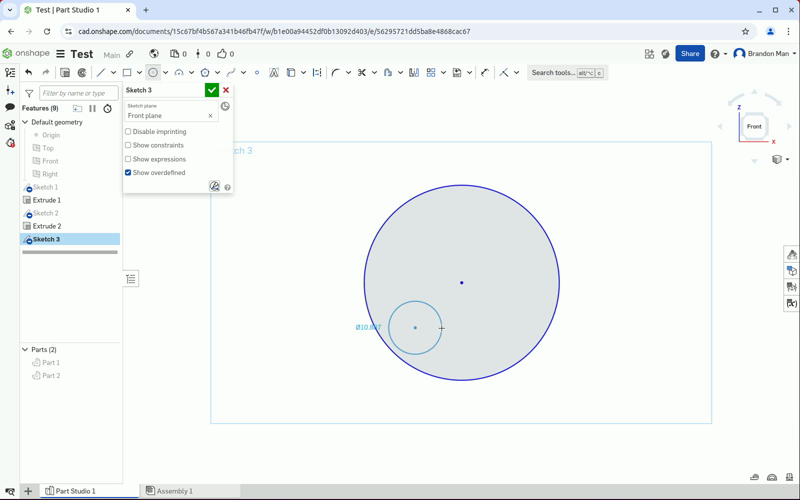
key(esc)
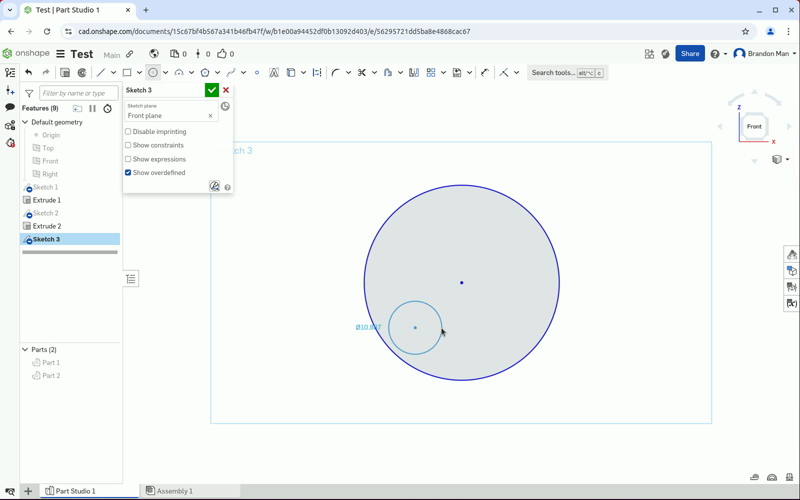
key(c)
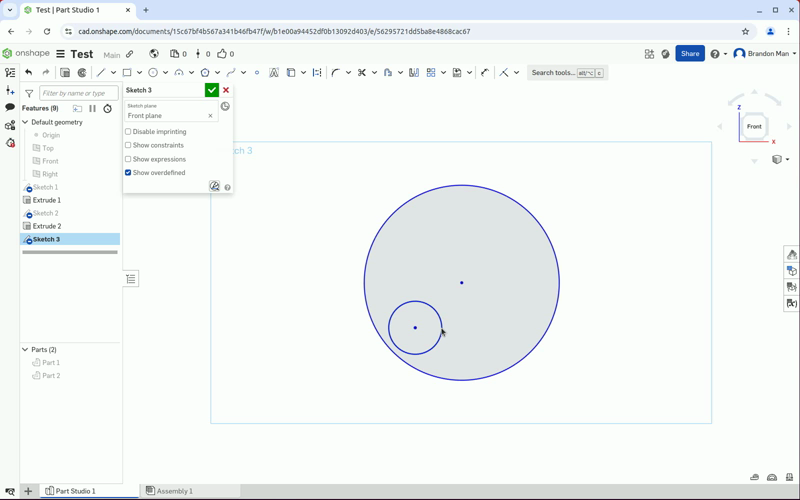
key_down(shift)
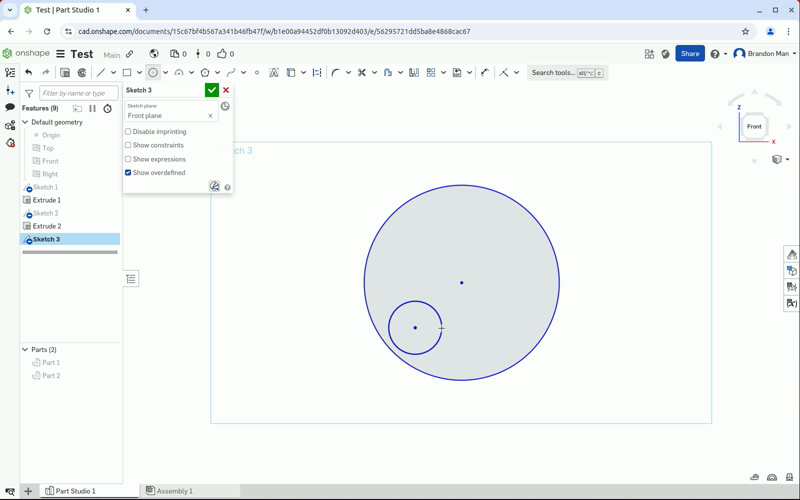
mouse_move(415, 238)
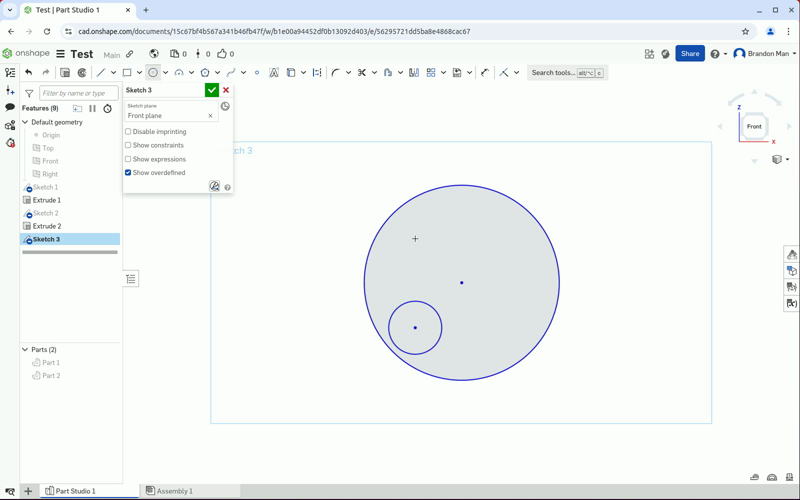
click(415, 238)
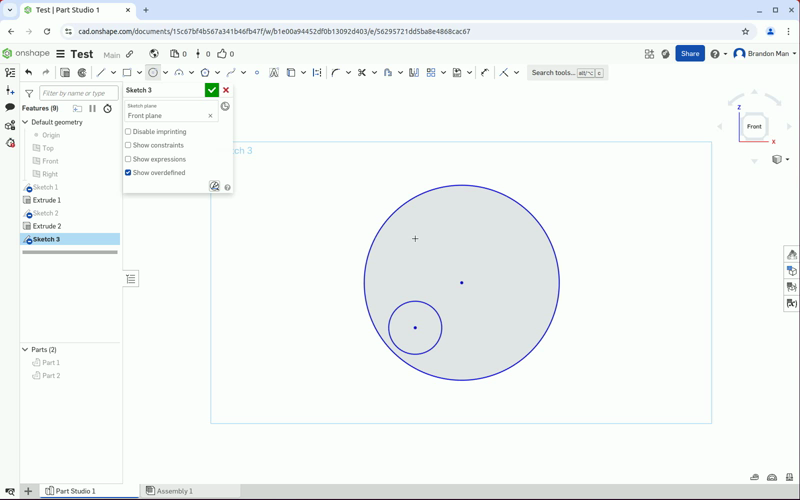
key_up(shift)
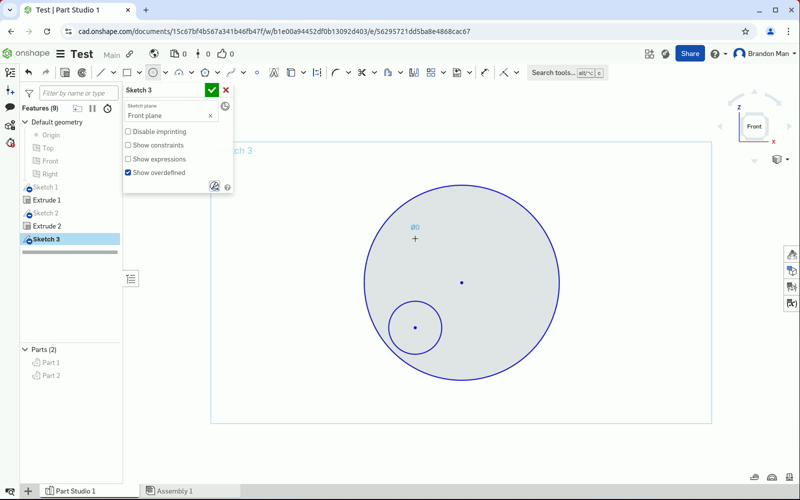
mouse_move(441, 238)
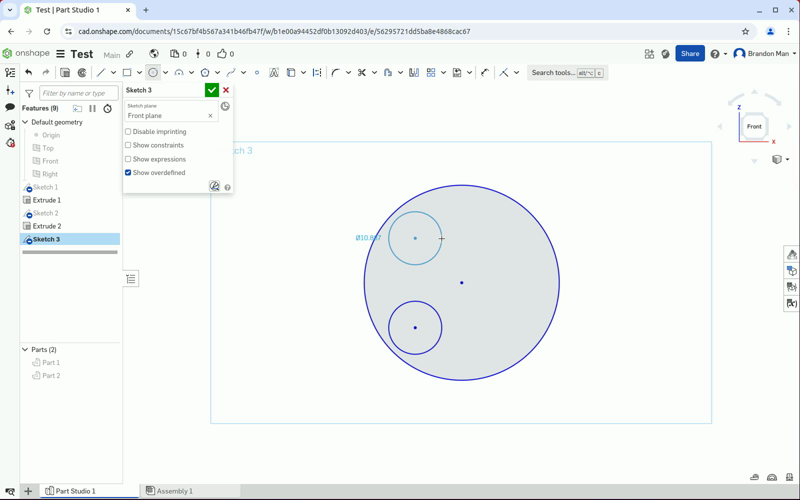
click(441, 238)
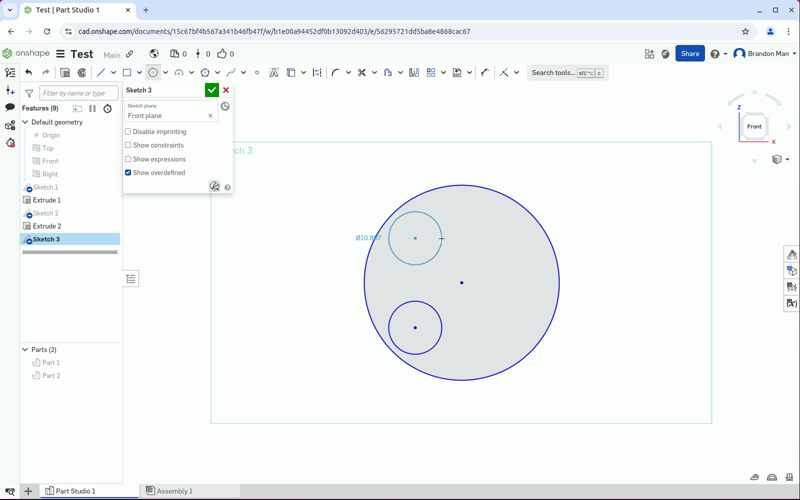
key(esc)
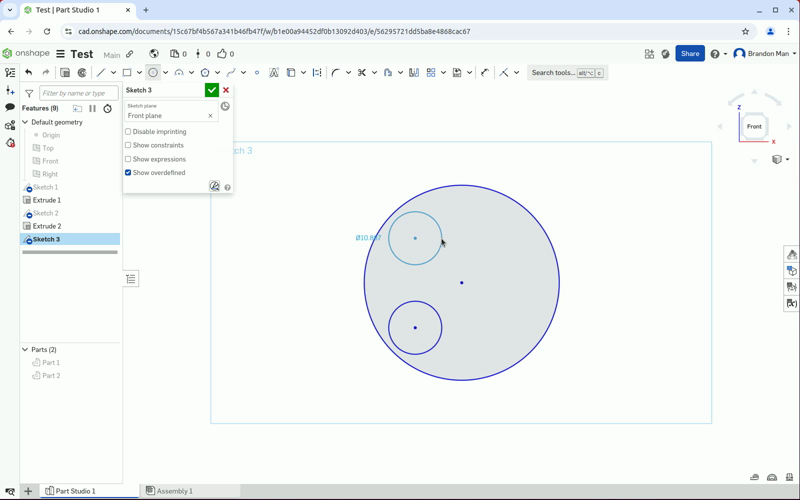
key(c)
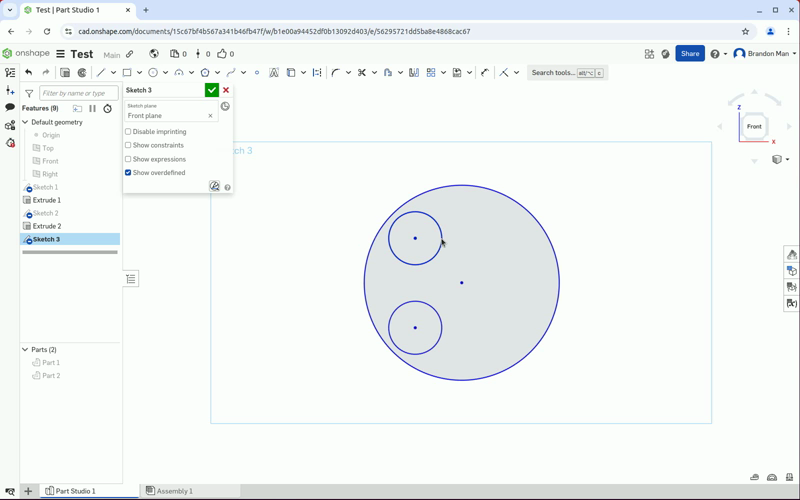
key_down(shift)
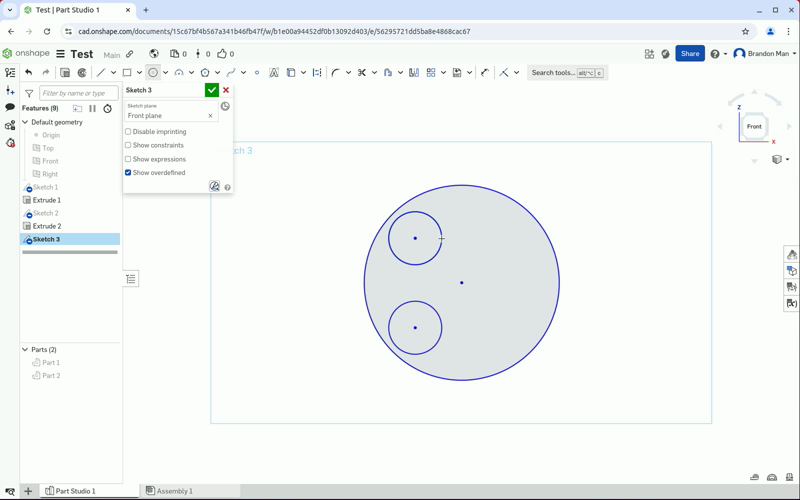
mouse_move(461, 282)
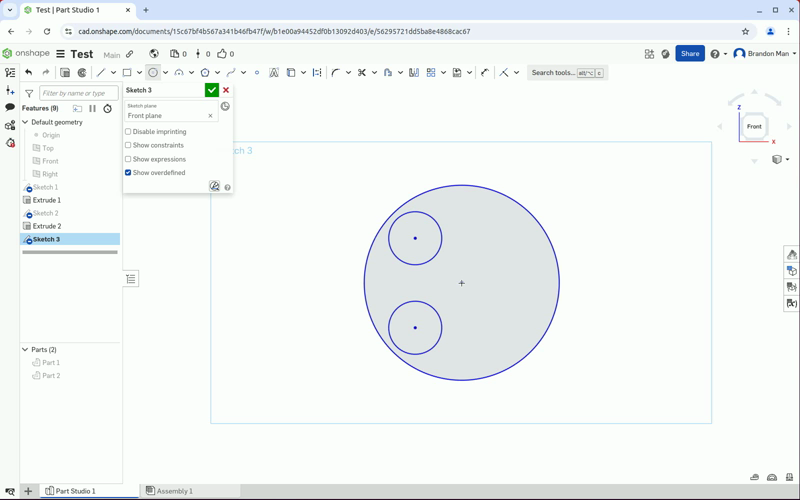
click(461, 282)
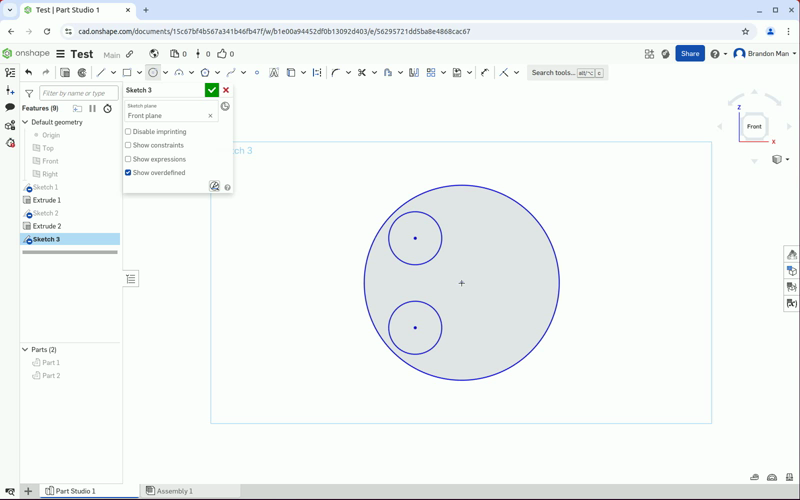
key_up(shift)
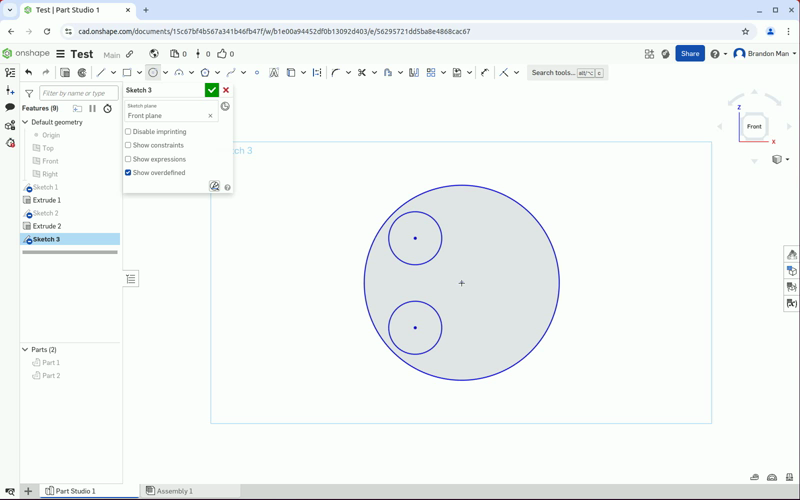
mouse_move(494, 282)
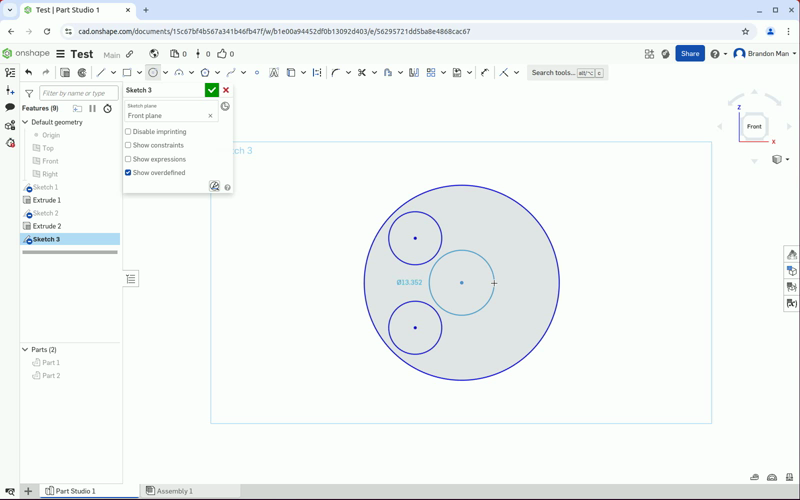
click(494, 282)
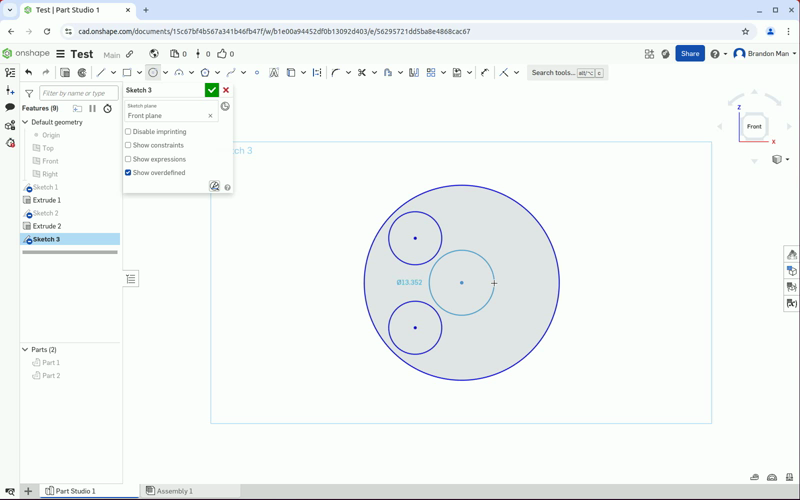
key(esc)
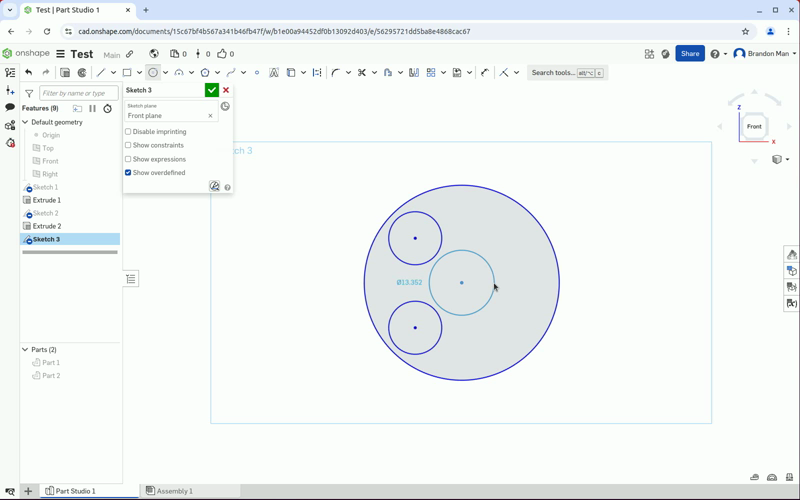
key(c)
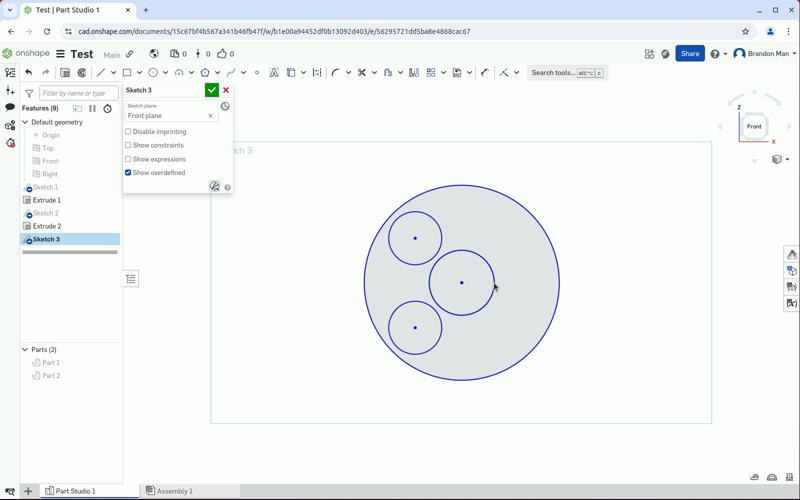
key_down(shift)
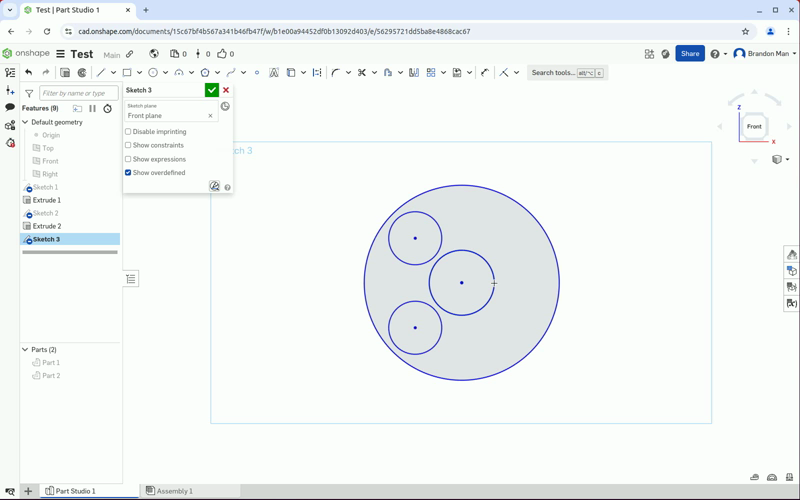
mouse_move(506, 327)
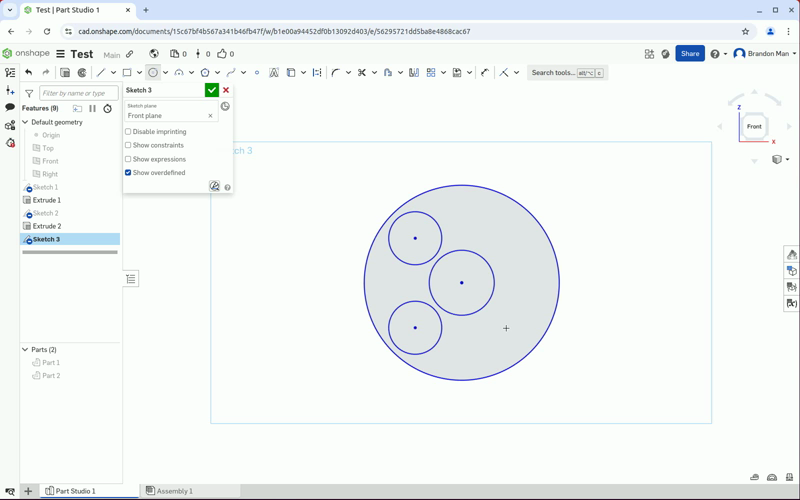
click(506, 327)
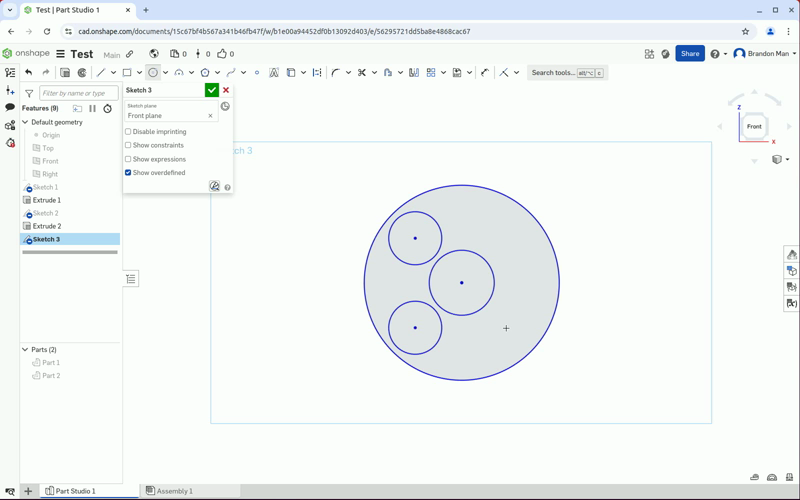
key_up(shift)
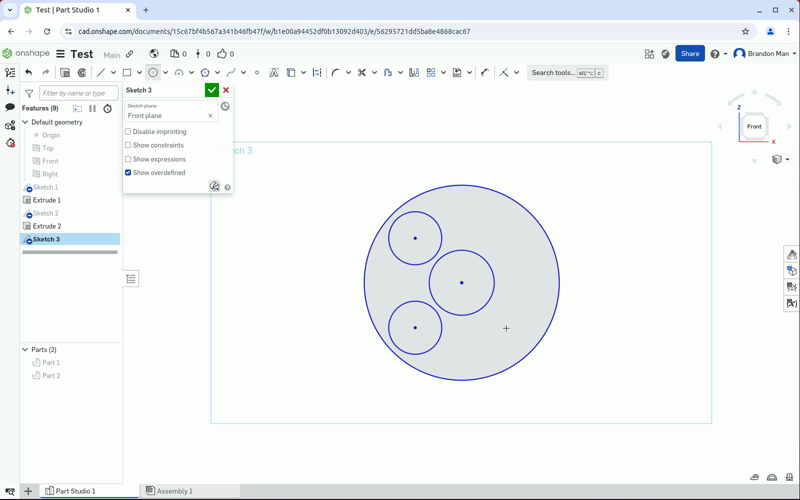
mouse_move(532, 327)
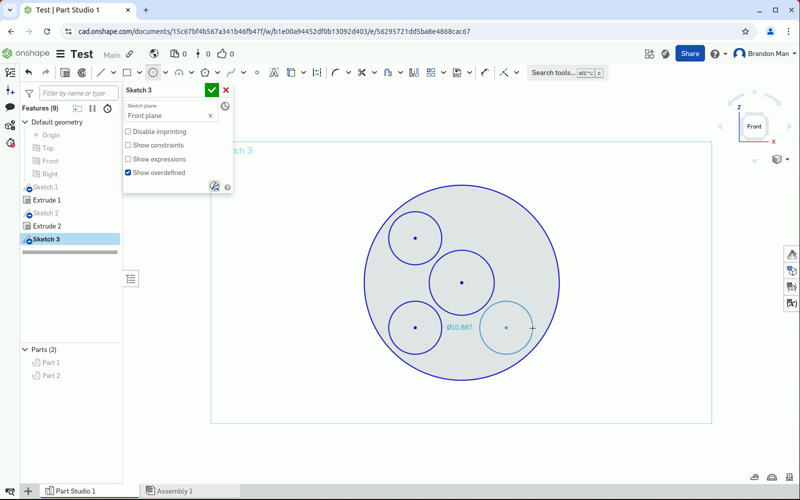
click(532, 327)
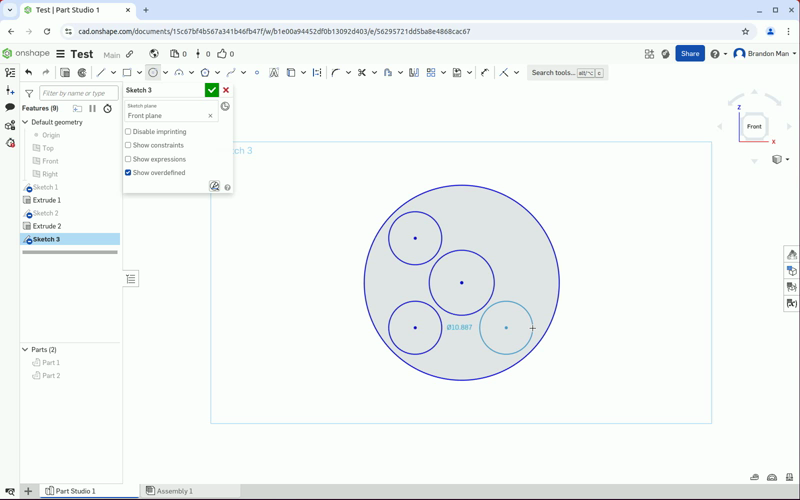
key(esc)
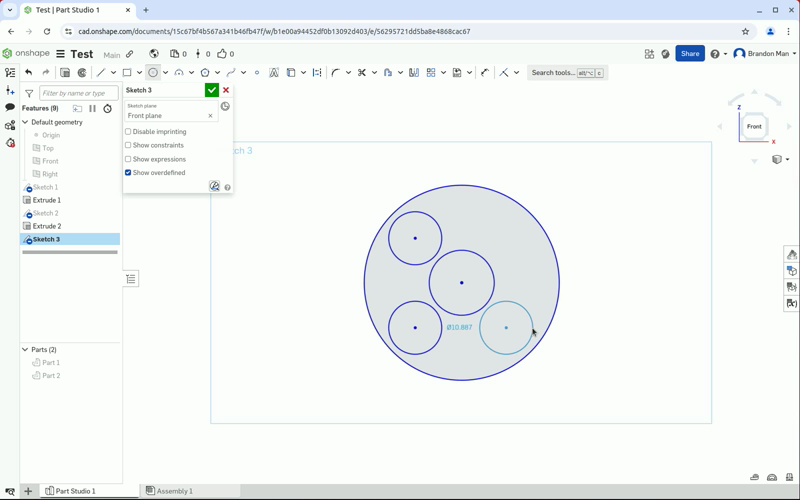
key(c)
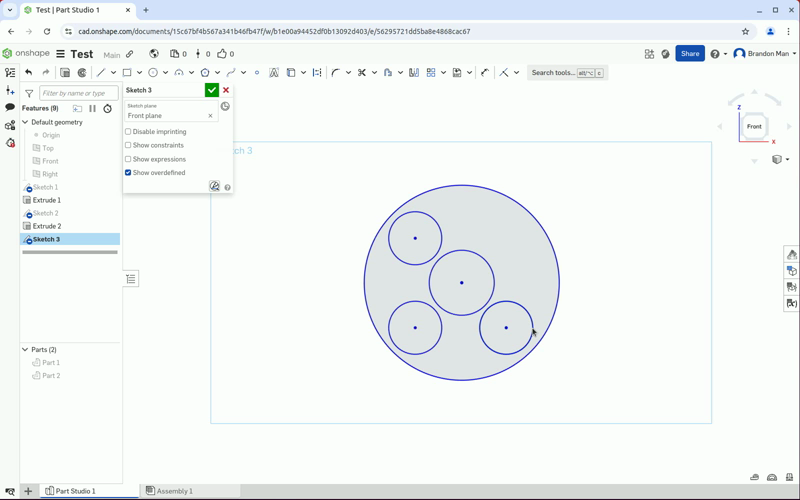
key_down(shift)
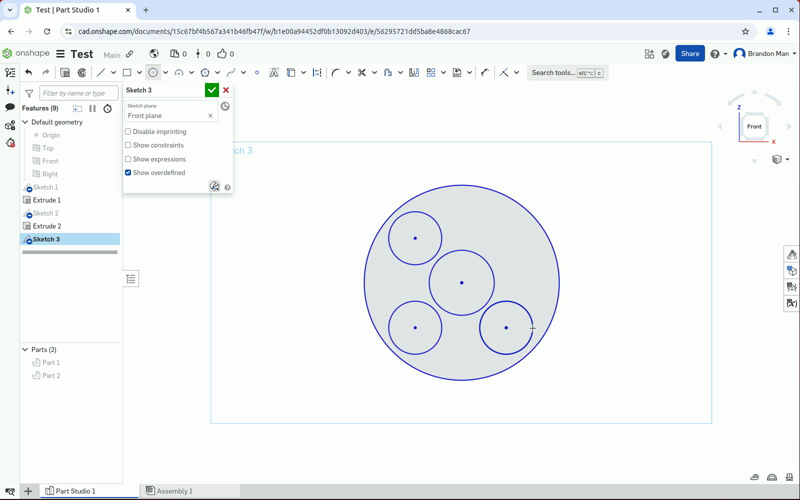
mouse_move(506, 238)
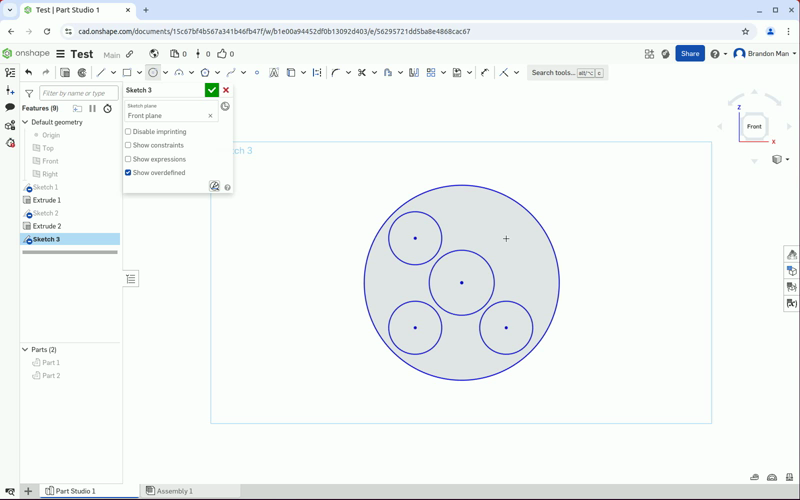
click(506, 238)
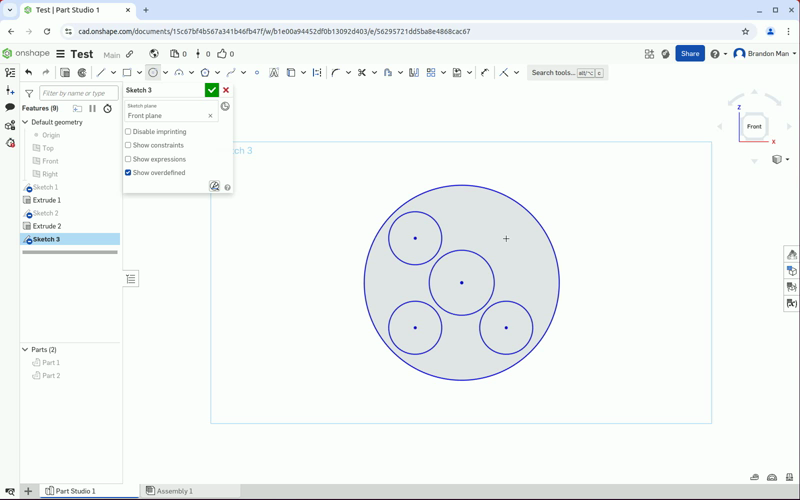
key_up(shift)
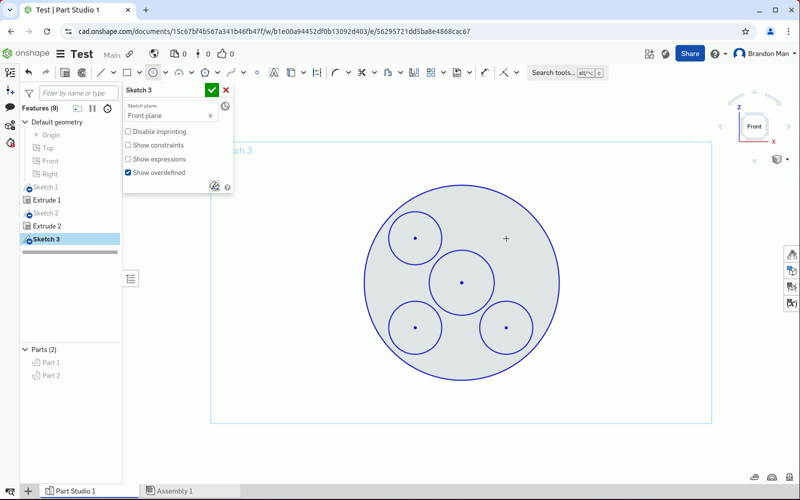
mouse_move(532, 238)
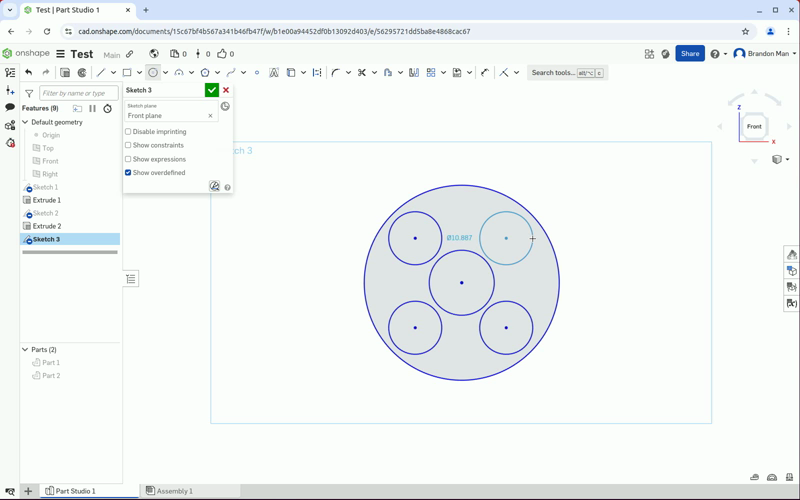
click(532, 238)
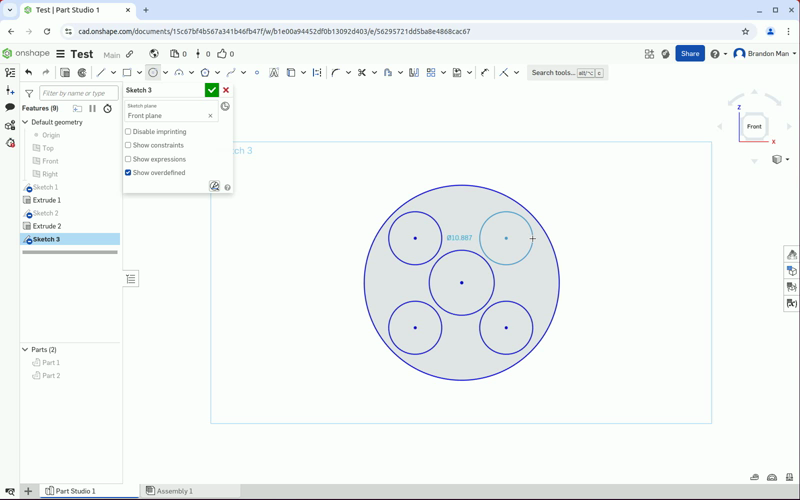
key(esc)
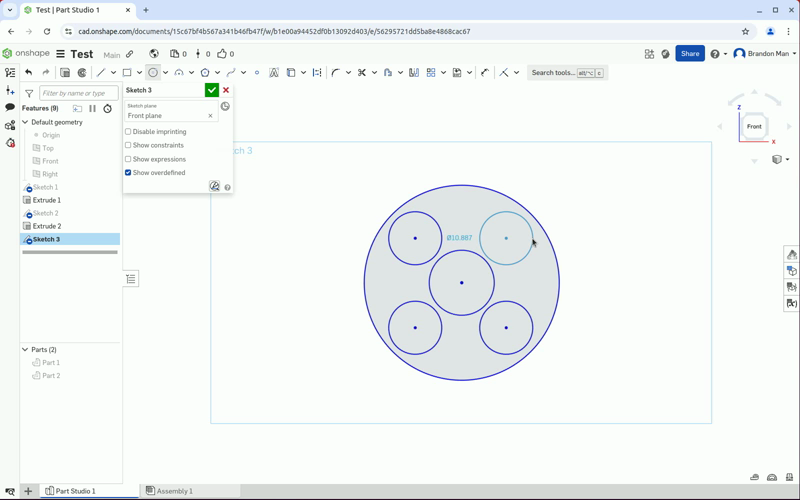
mouse_move(464, 366)
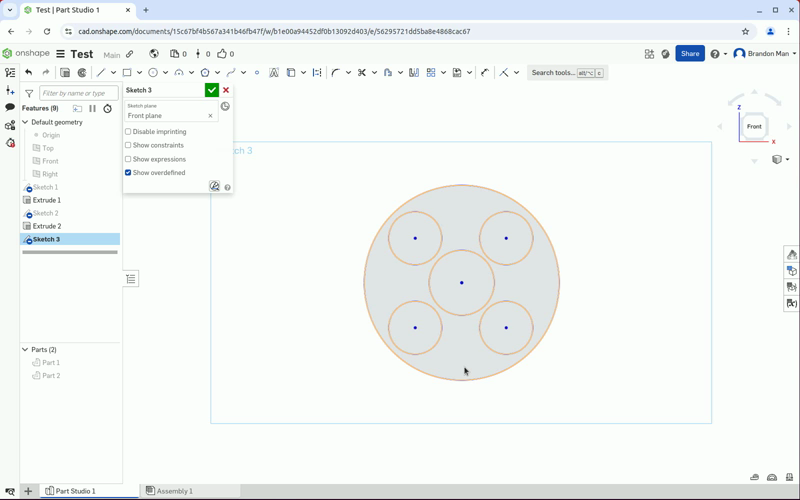
click(464, 366)
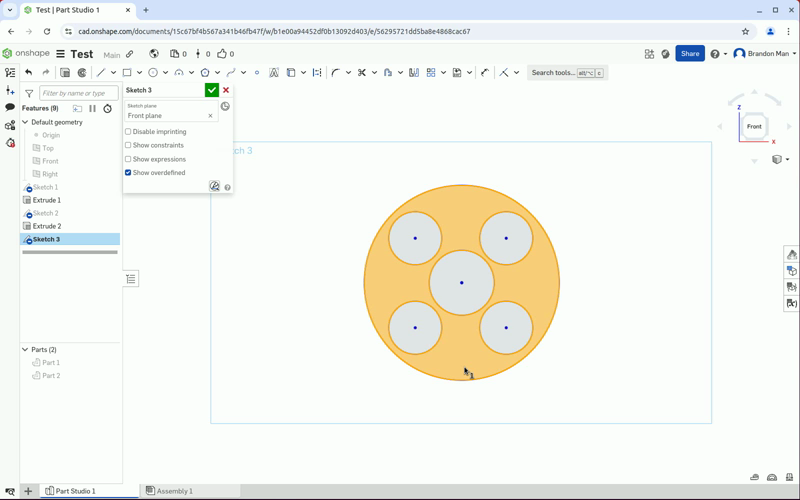
mouse_move(73, 352)
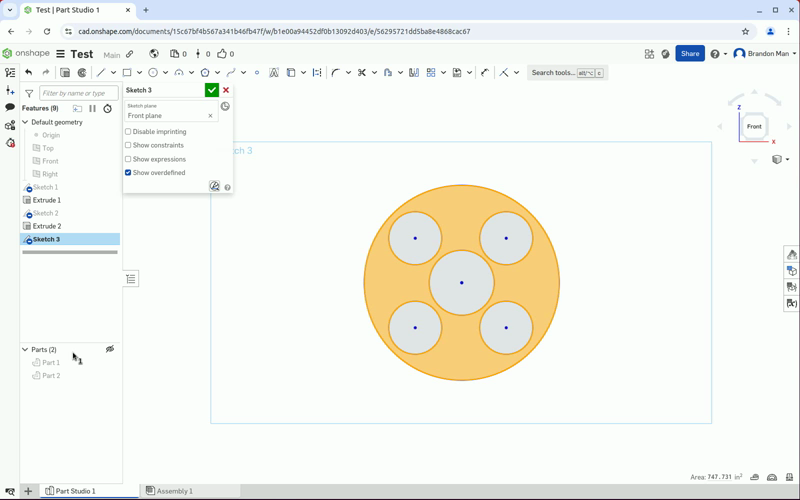
key(shift+y)
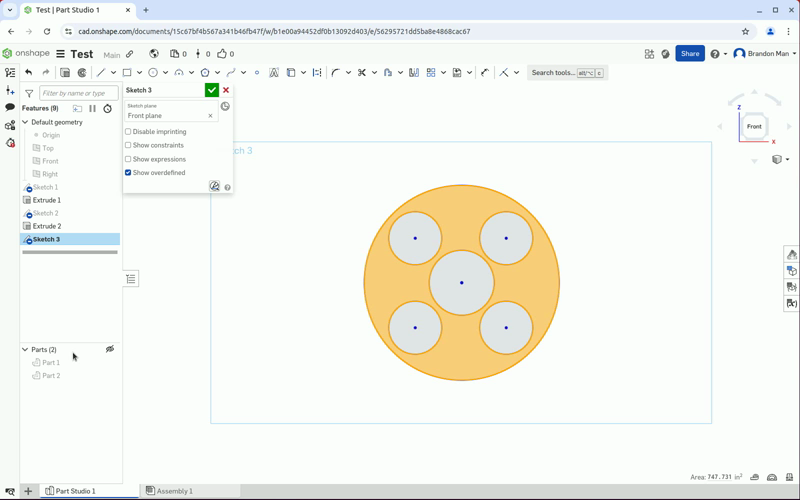
key(shift+e)
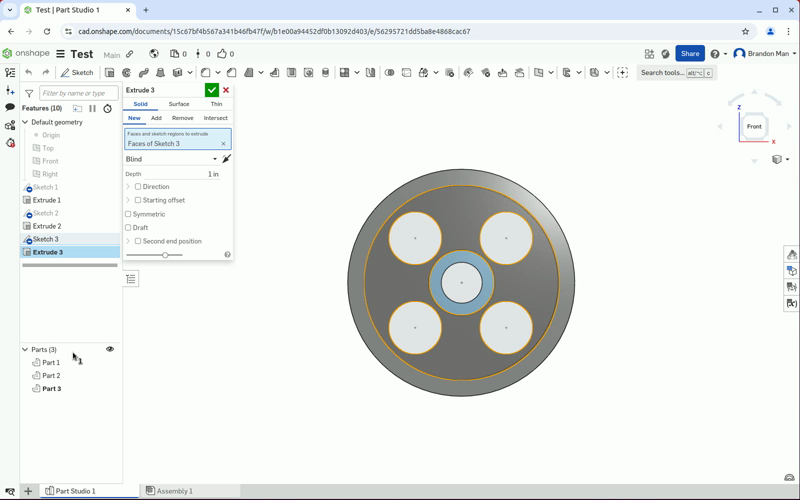
mouse_move(143, 106)
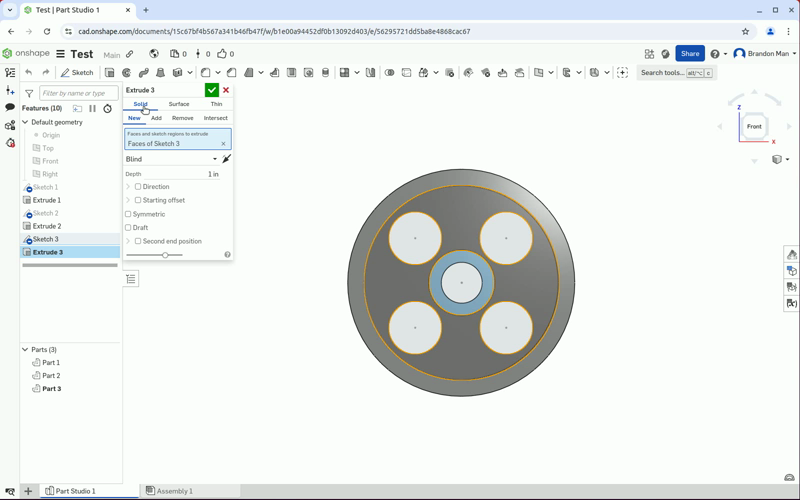
click(143, 106)
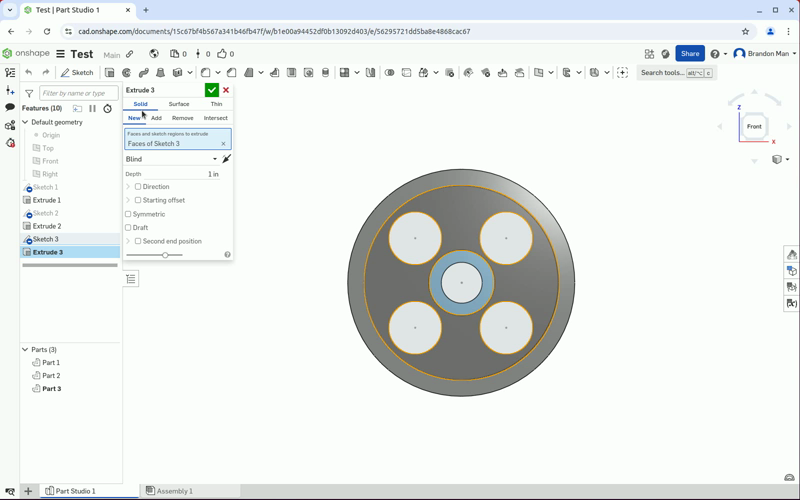
mouse_move(137, 120)
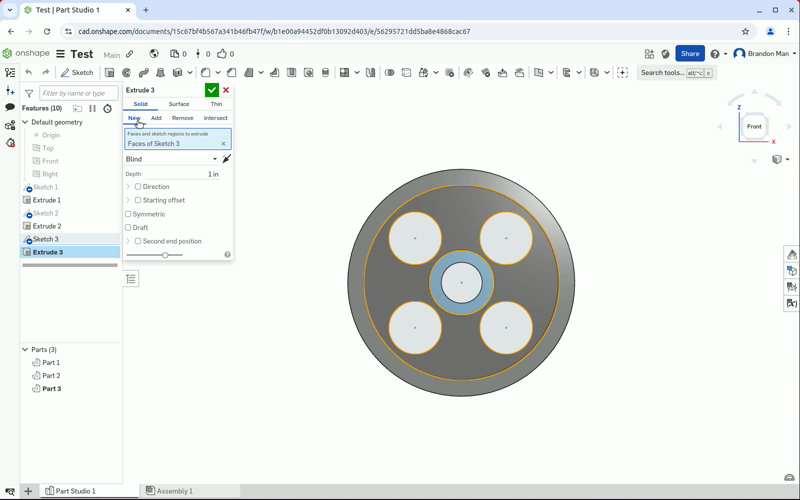
click(137, 120)
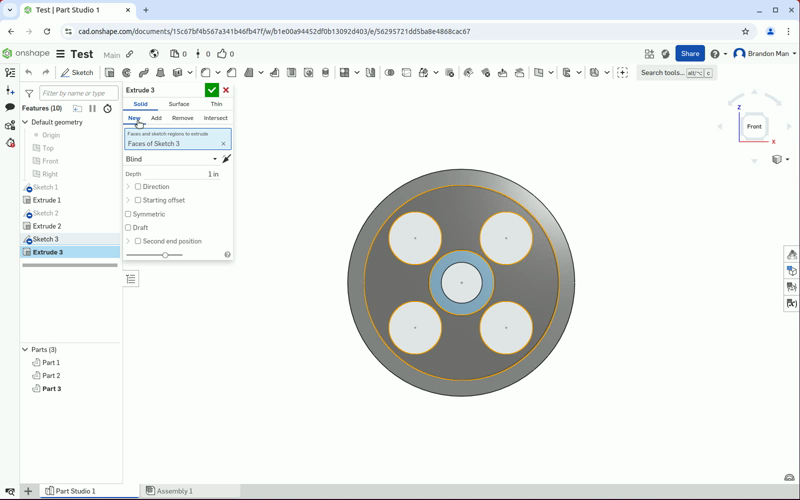
key(tab, 4)
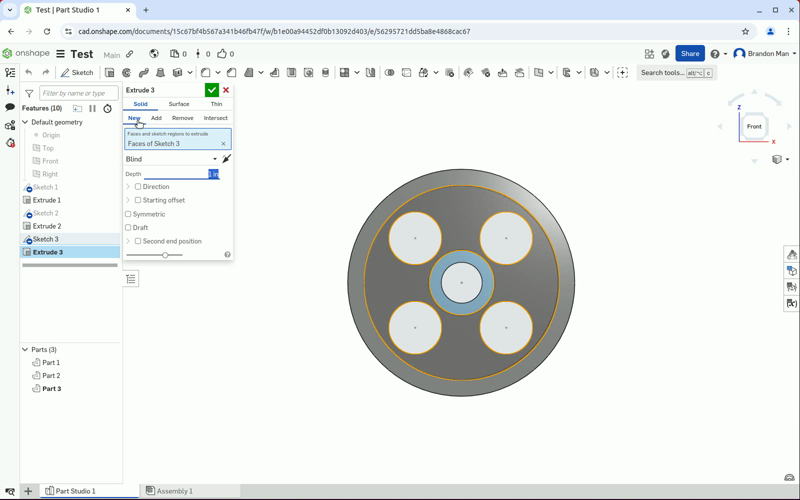
text(4.092)
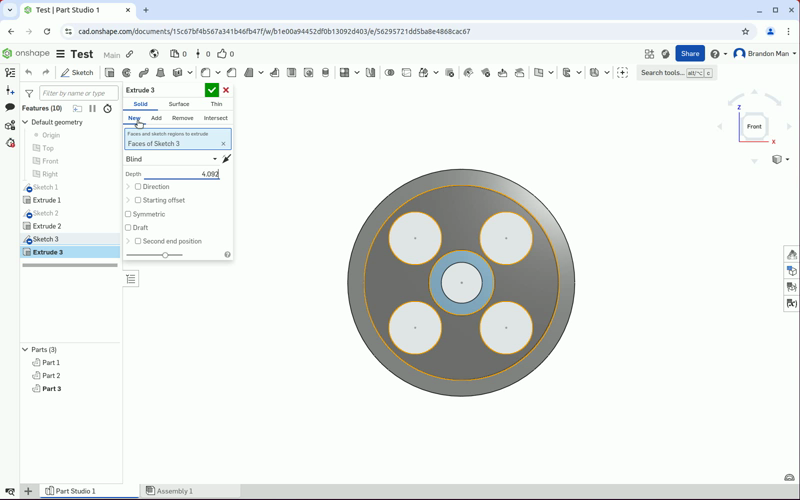
key(enter)
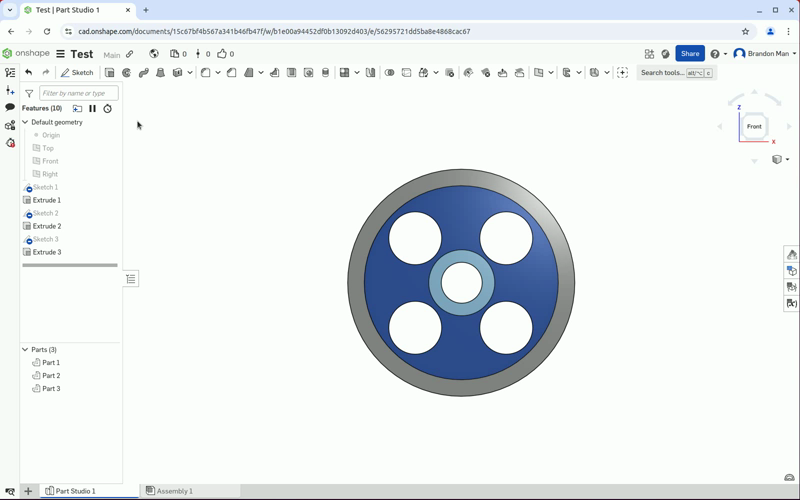
key(shift+h)
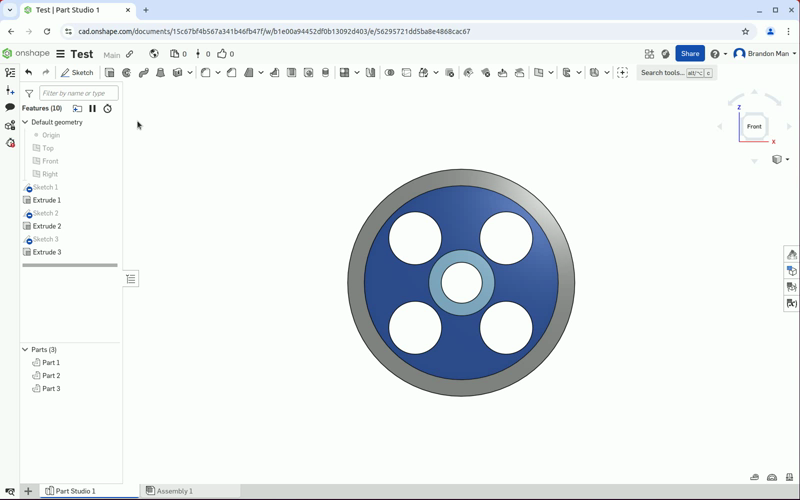
key(shift+h)
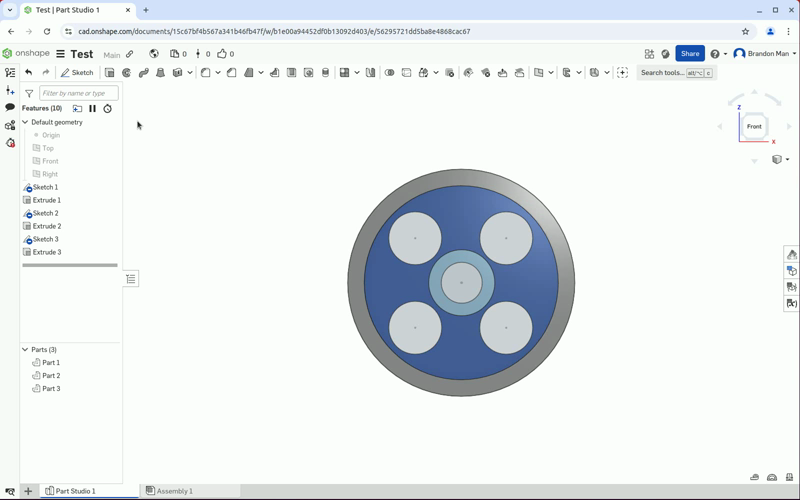
key(shift+7)
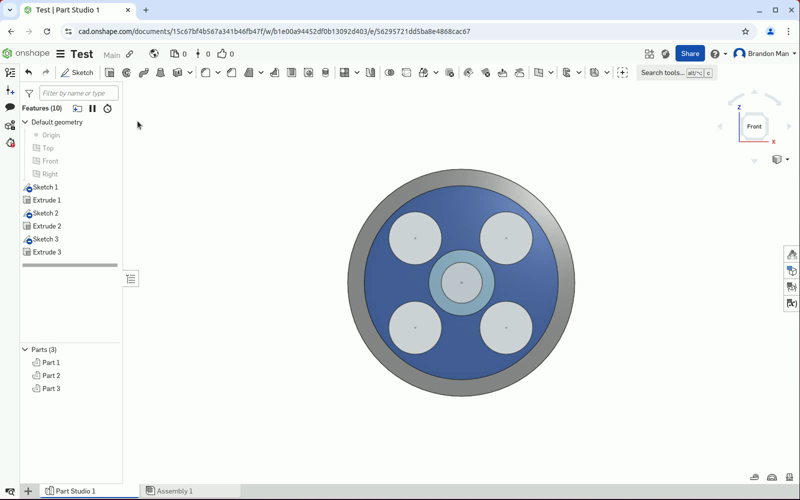
key(left, 2)
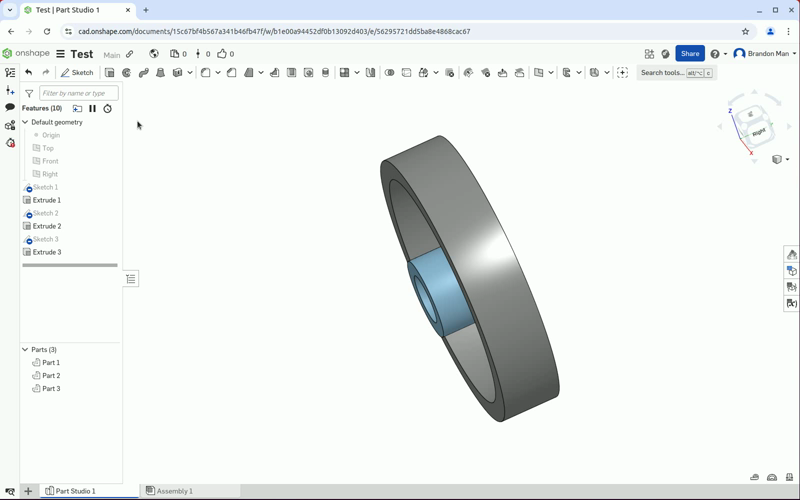
key(down, 2)
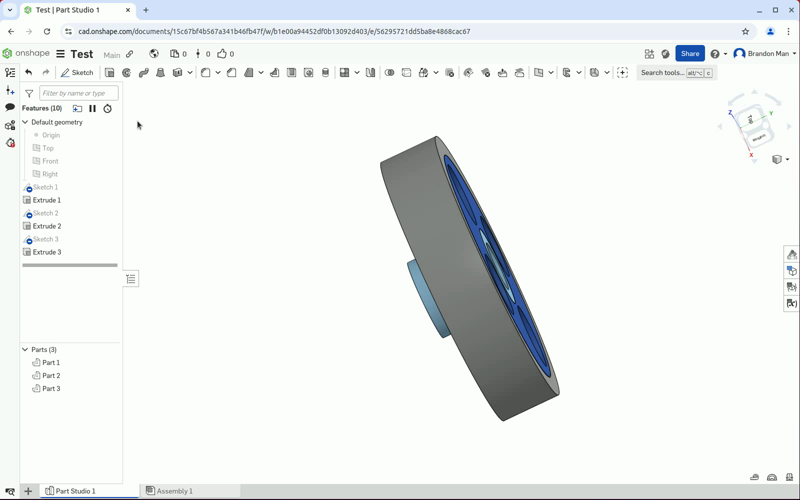
key(up, 2)
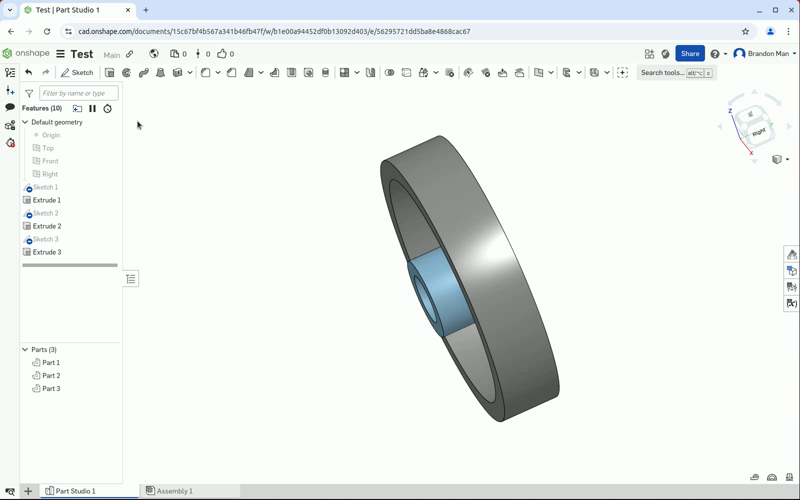
key(right, 2)
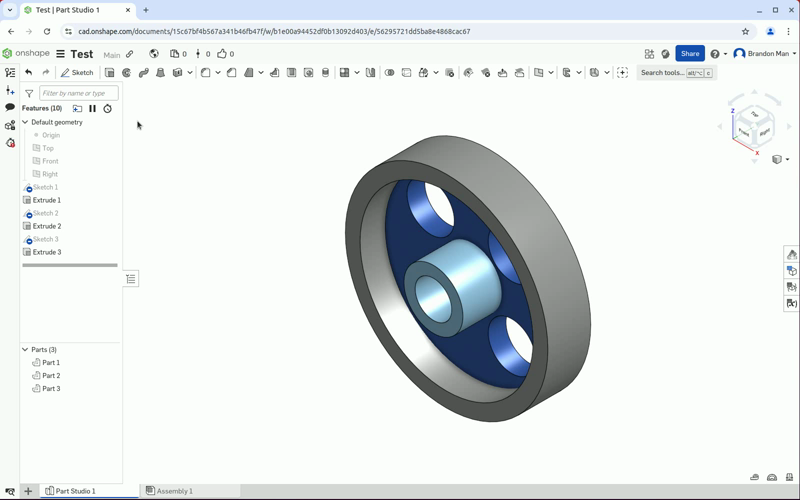
mouse_move(73, 189)
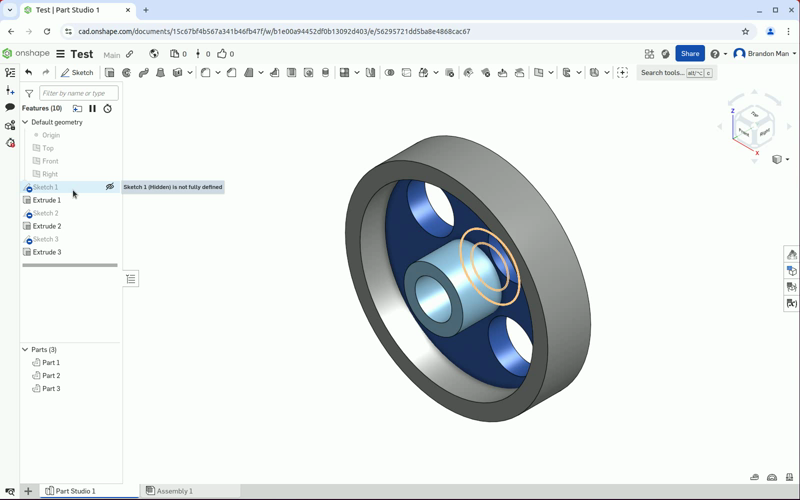
click(73, 189)